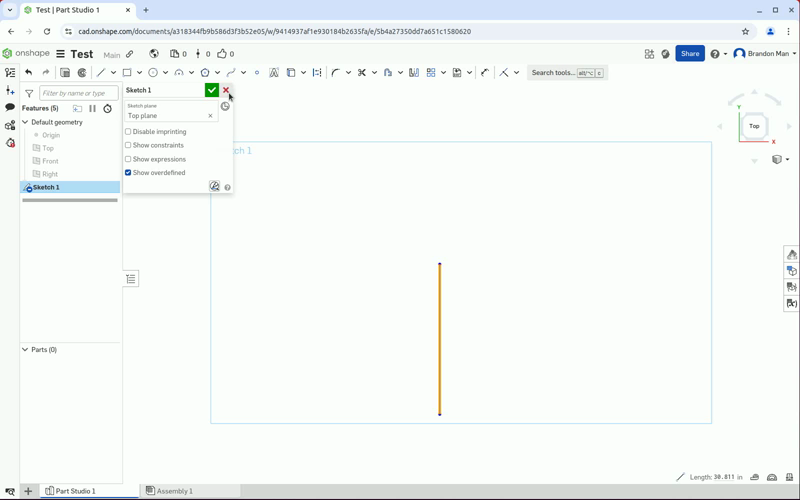
key(shift+h)
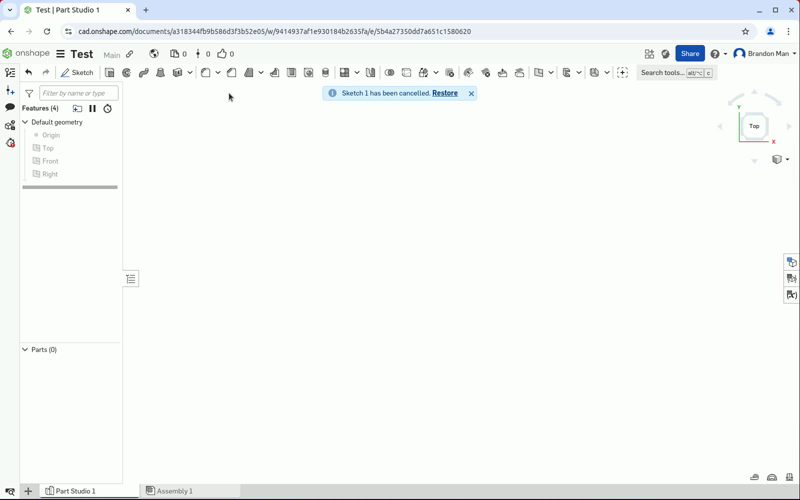
mouse_move(73, 352)
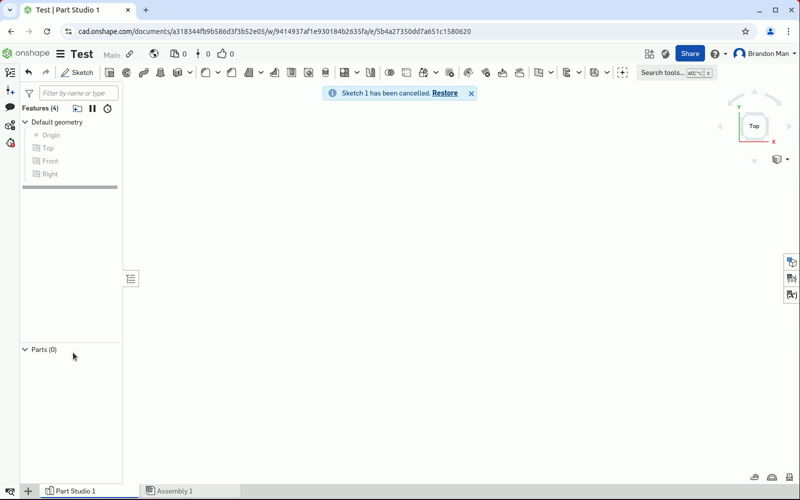
key(y)
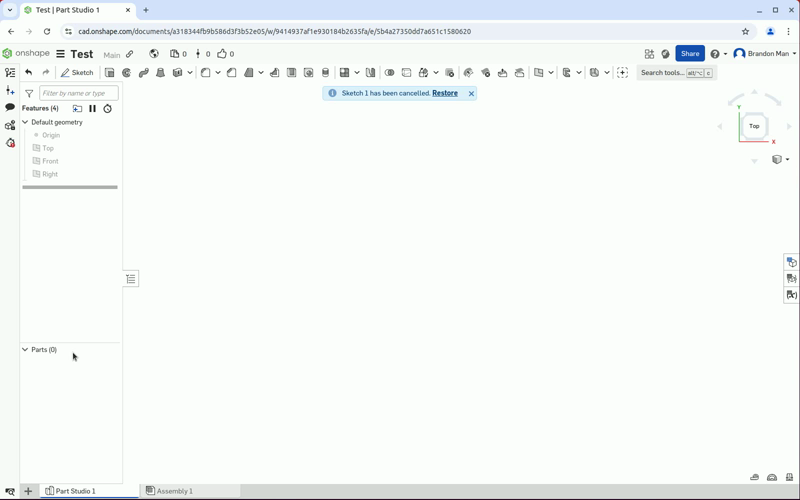
key(shift+p)
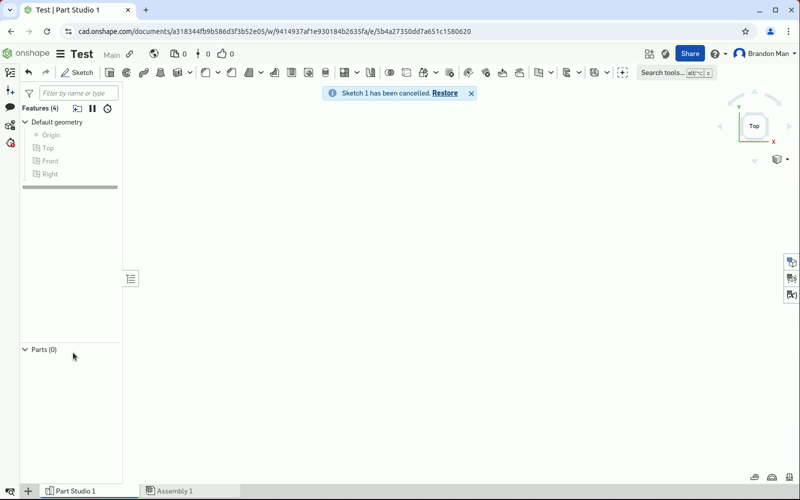
key(space)
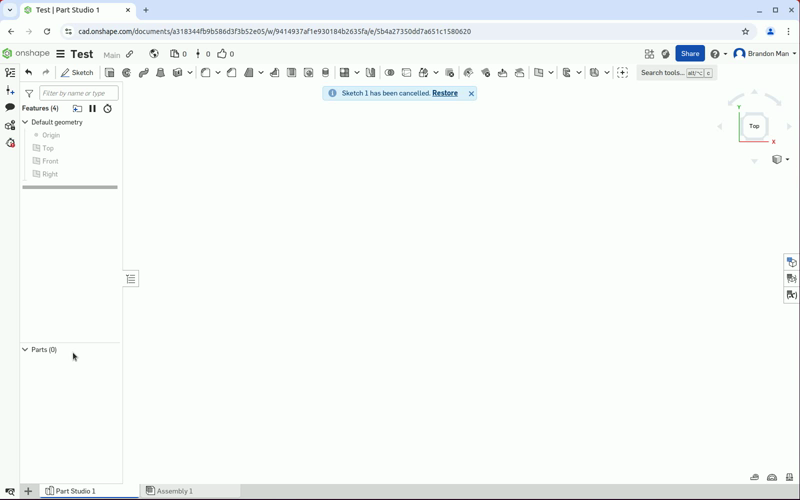
key_down(shift)
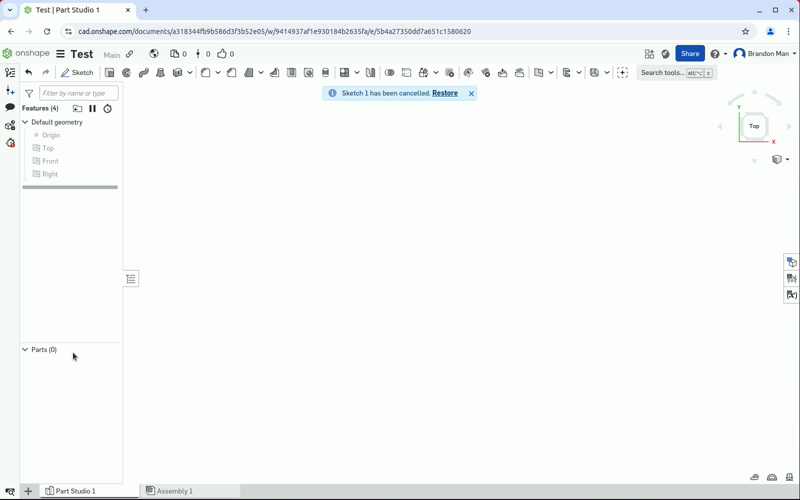
key(up)
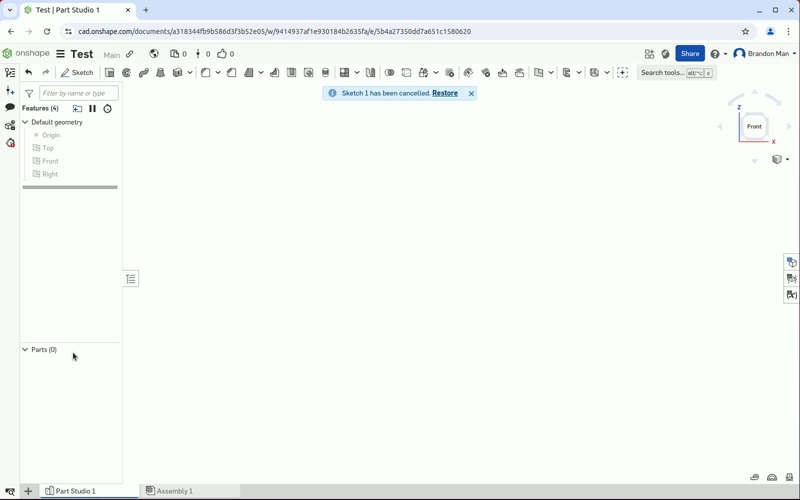
key_up(shift)
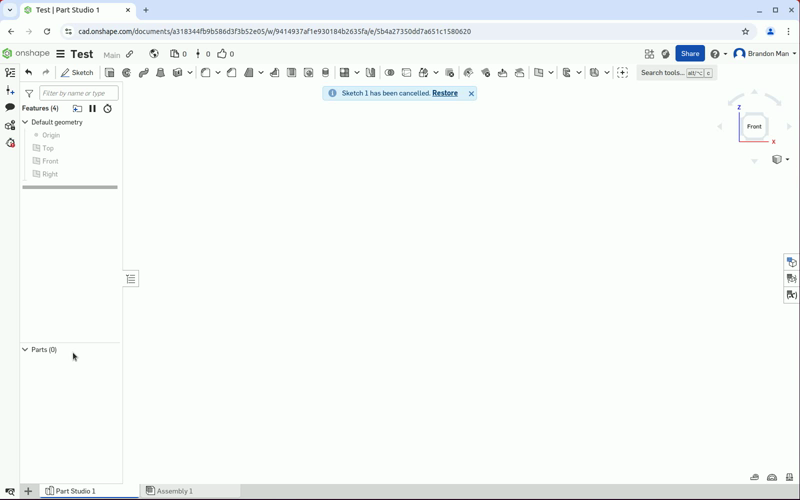
mouse_move(73, 352)
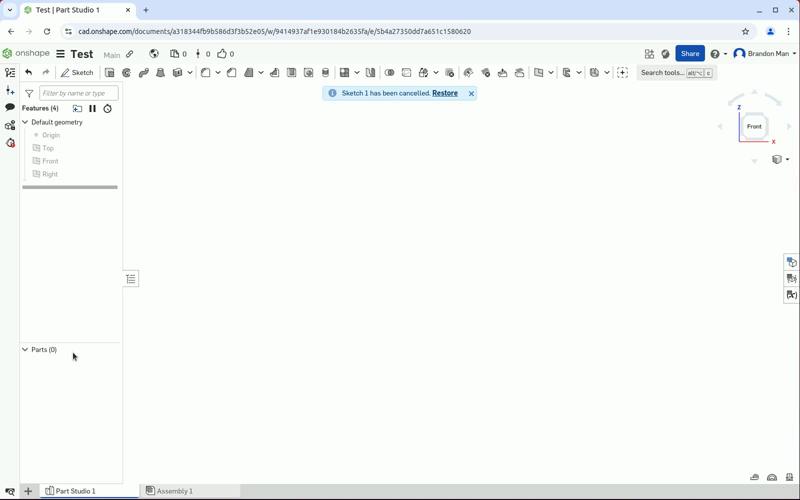
key(shift+y)
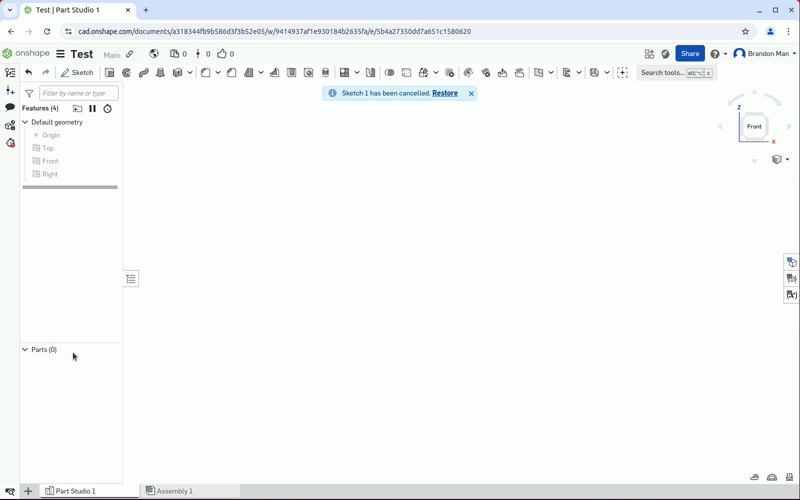
key(shift+s)
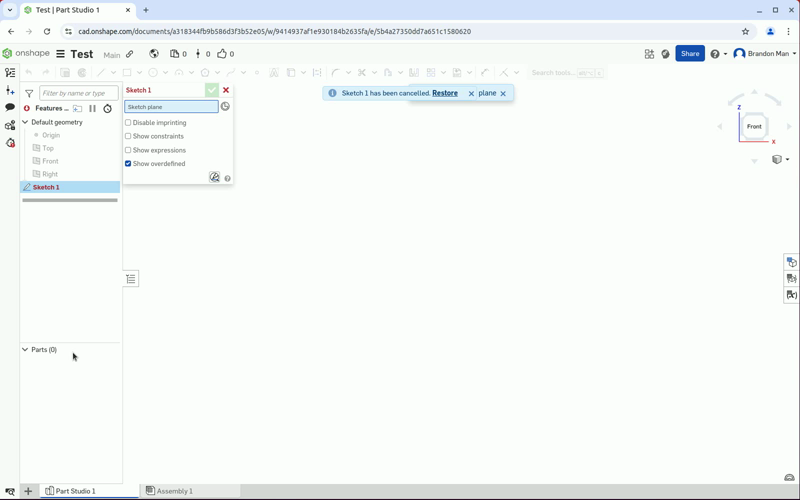
mouse_move(73, 163)
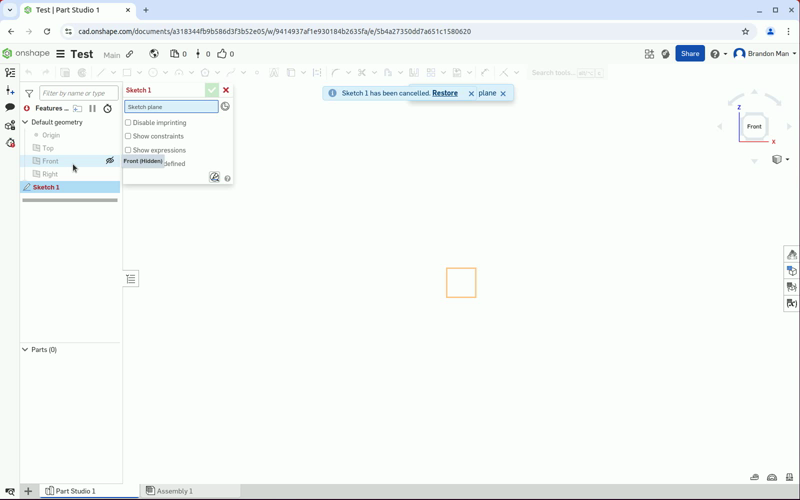
click(73, 163)
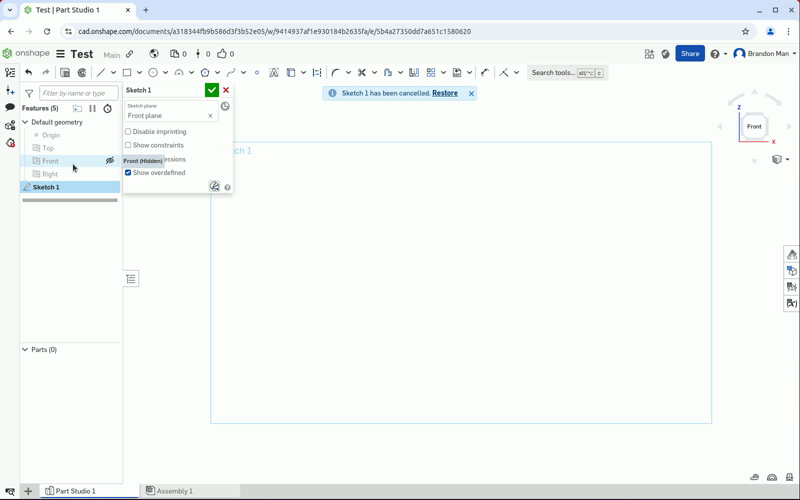
mouse_move(73, 352)
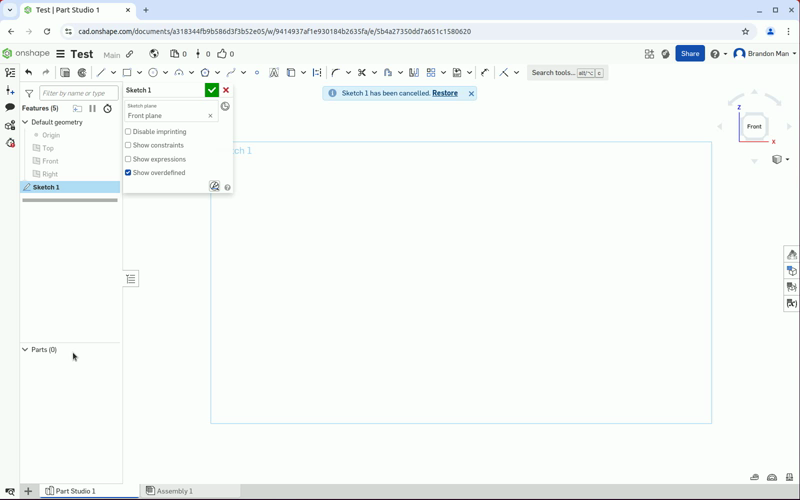
key(y)
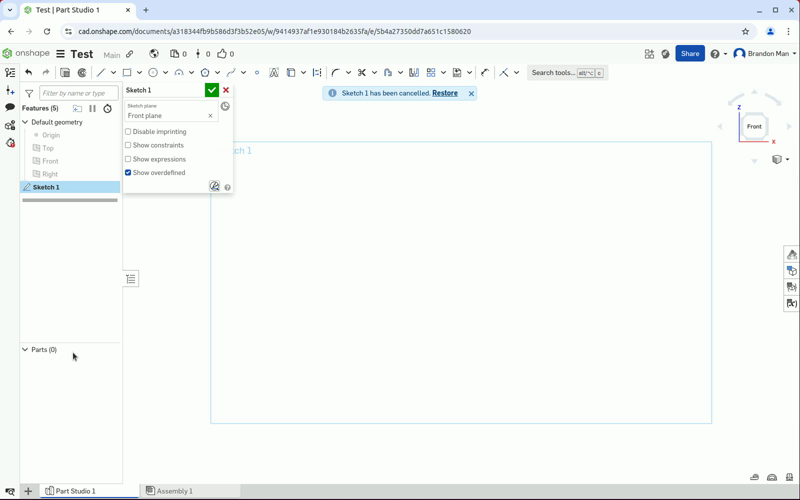
key(l)
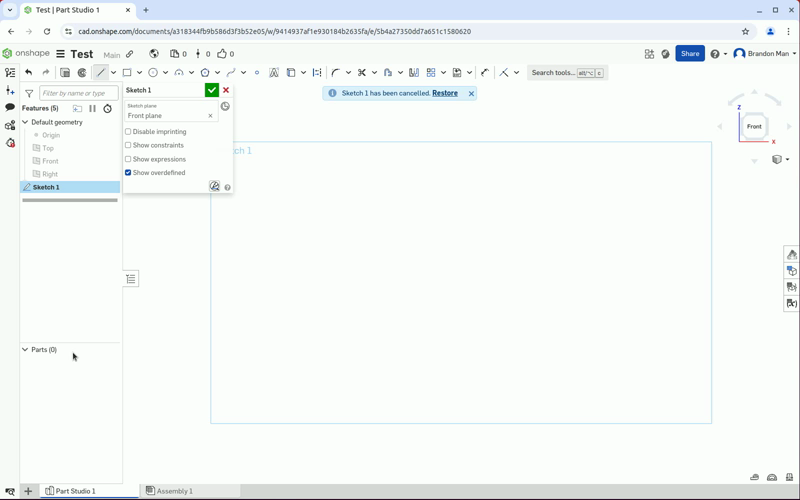
key_down(shift)
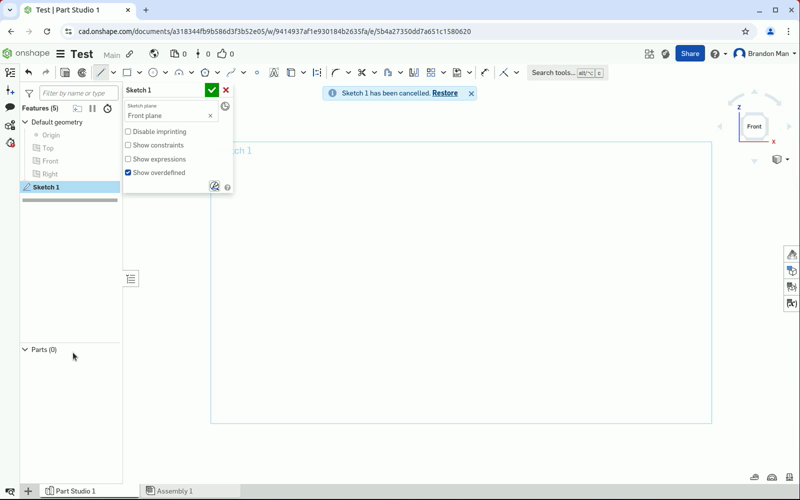
mouse_move(363, 359)
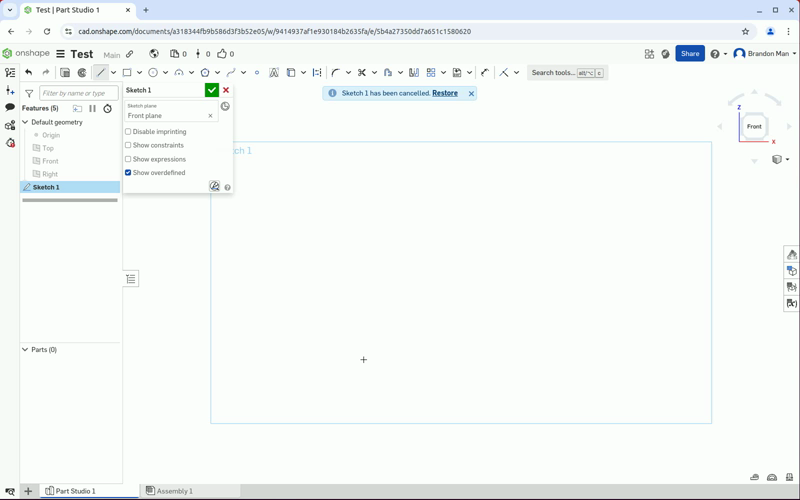
click(363, 359)
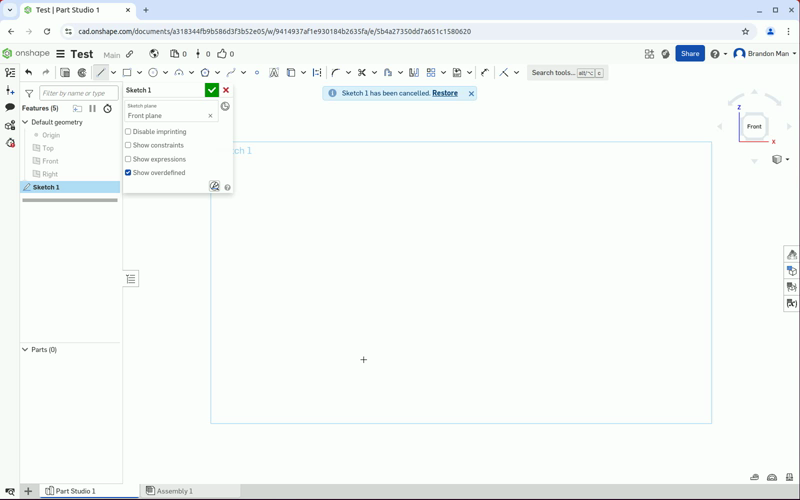
key_up(shift)
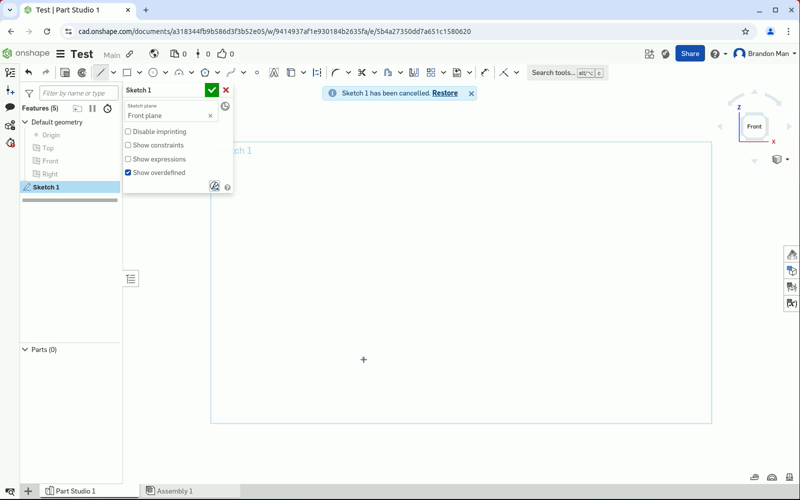
key_down(shift)
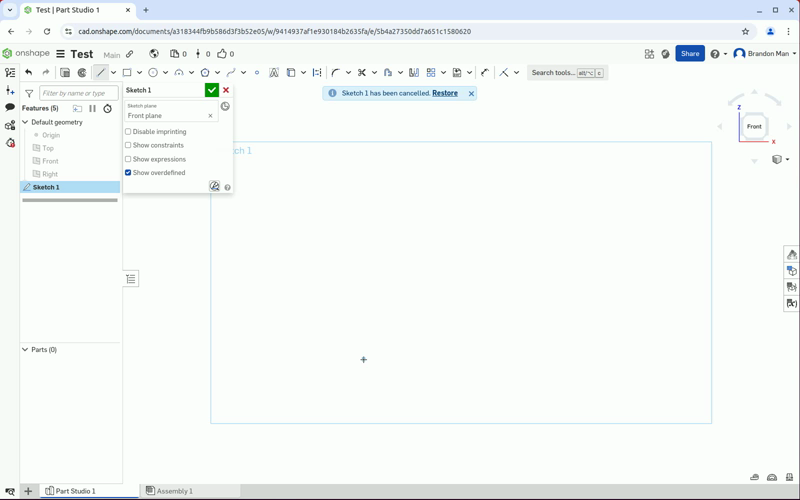
mouse_move(556, 359)
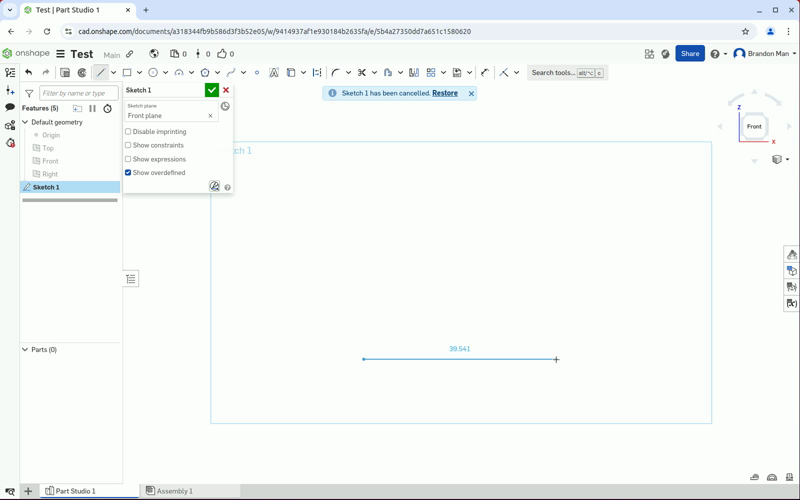
click(556, 359)
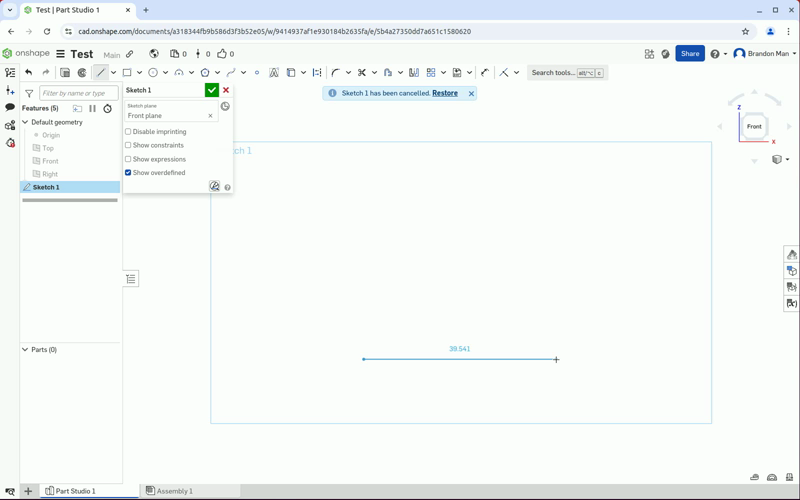
key_up(shift)
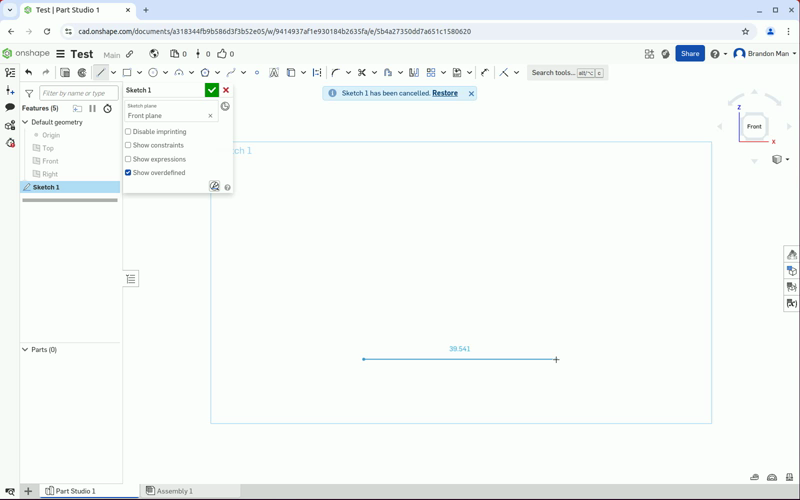
key_down(shift)
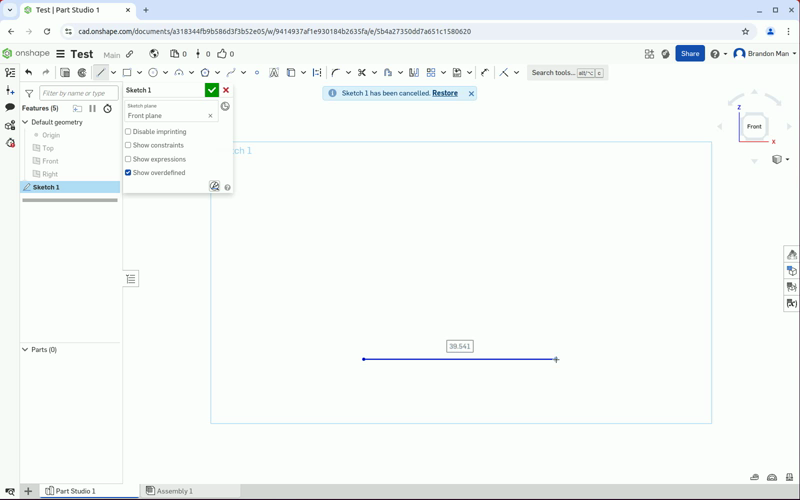
mouse_move(556, 209)
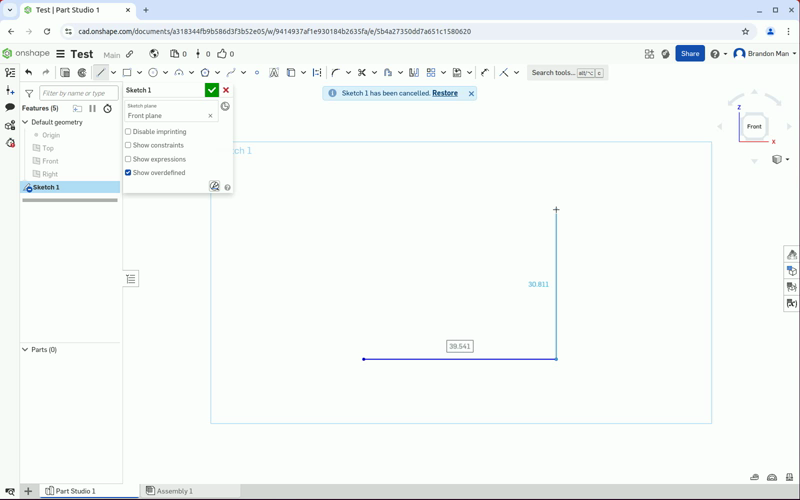
click(556, 209)
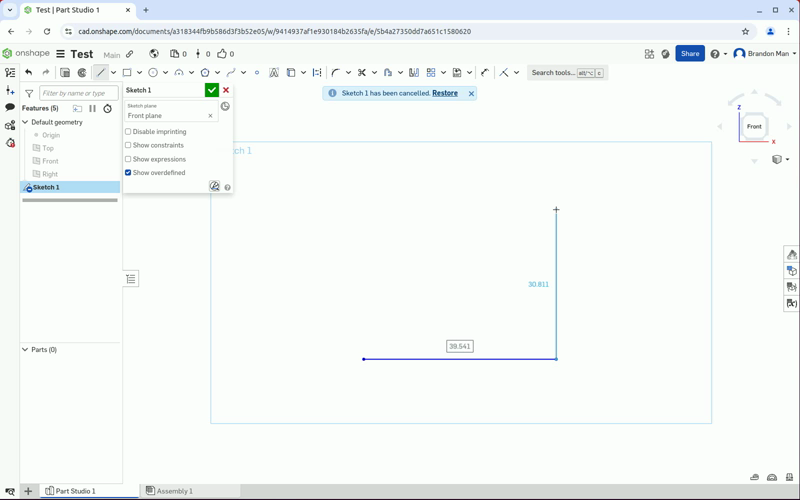
key_up(shift)
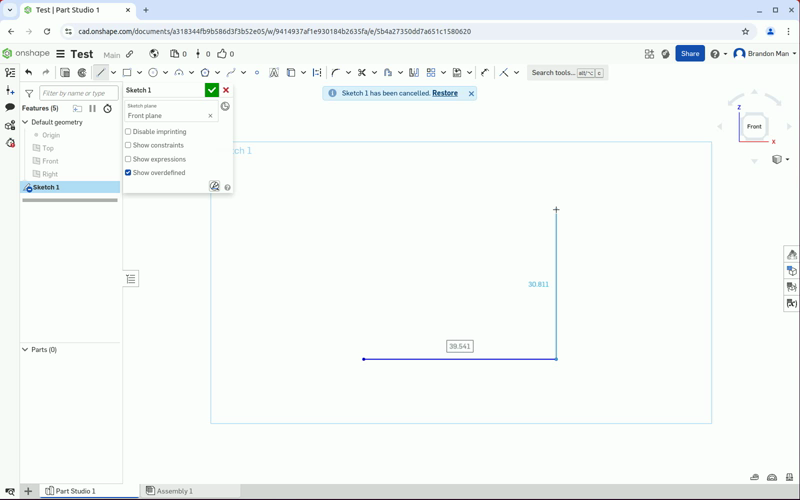
key_down(shift)
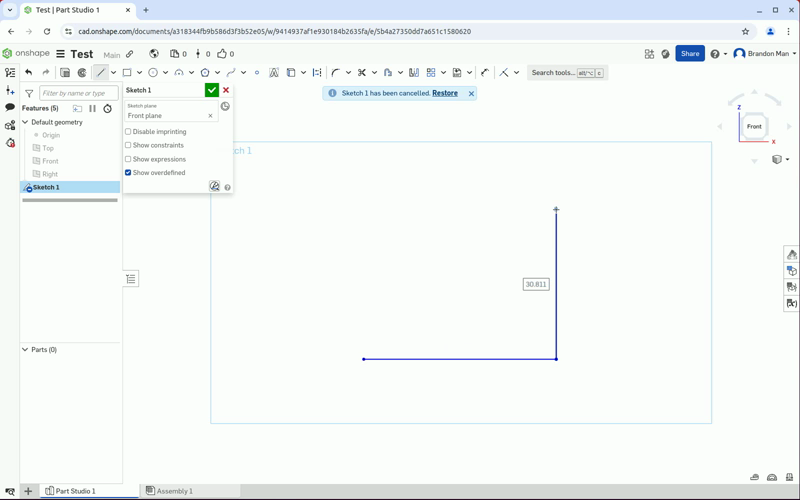
mouse_move(363, 209)
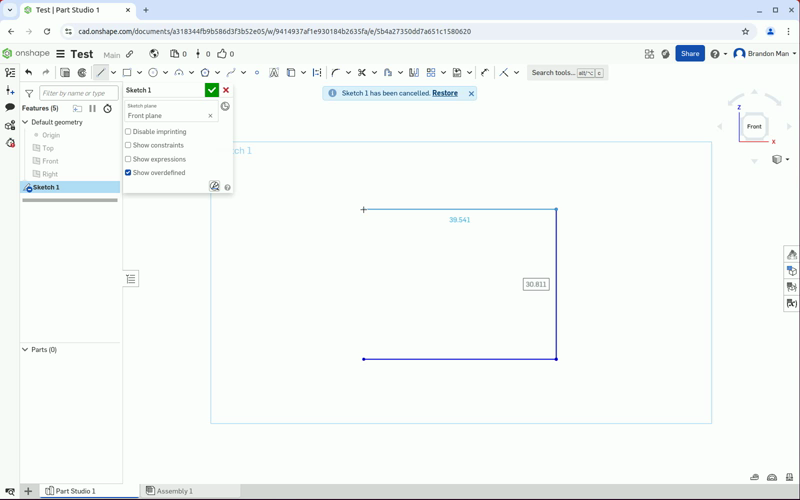
click(363, 209)
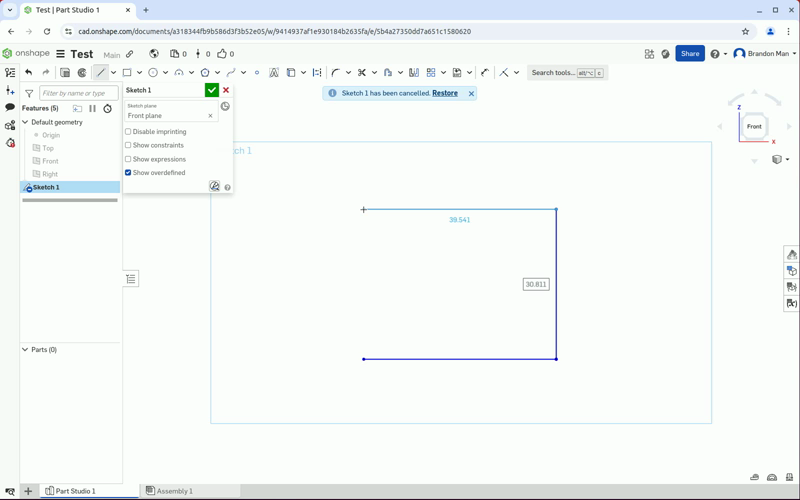
key_up(shift)
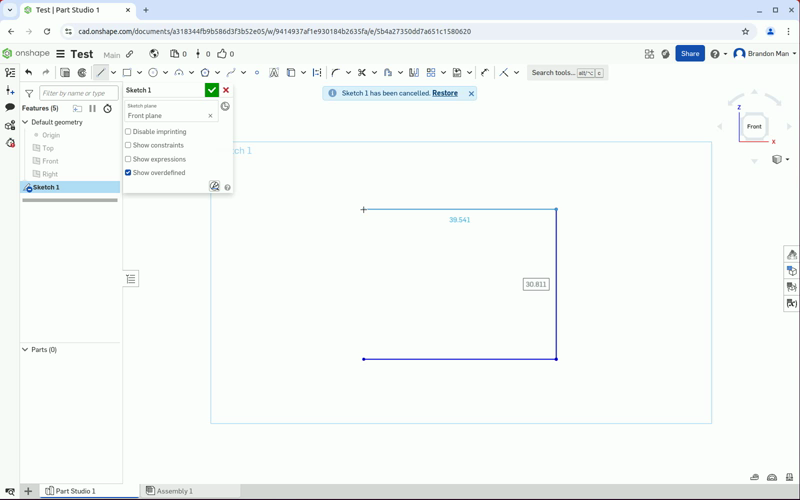
key_down(shift)
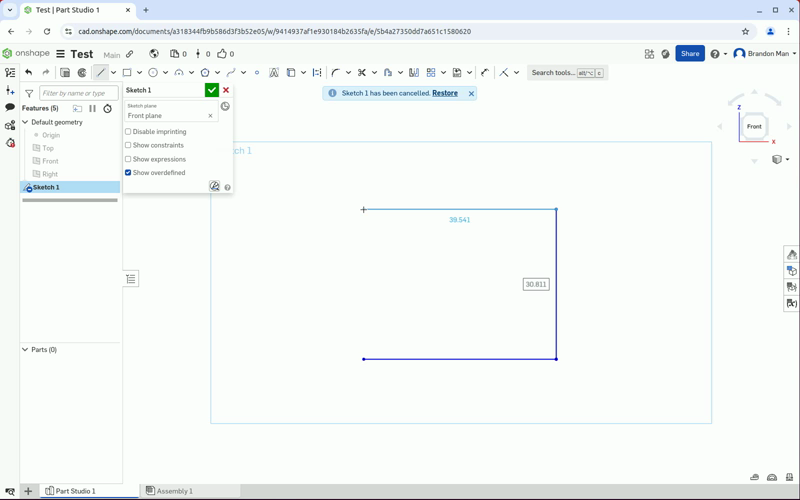
mouse_move(363, 359)
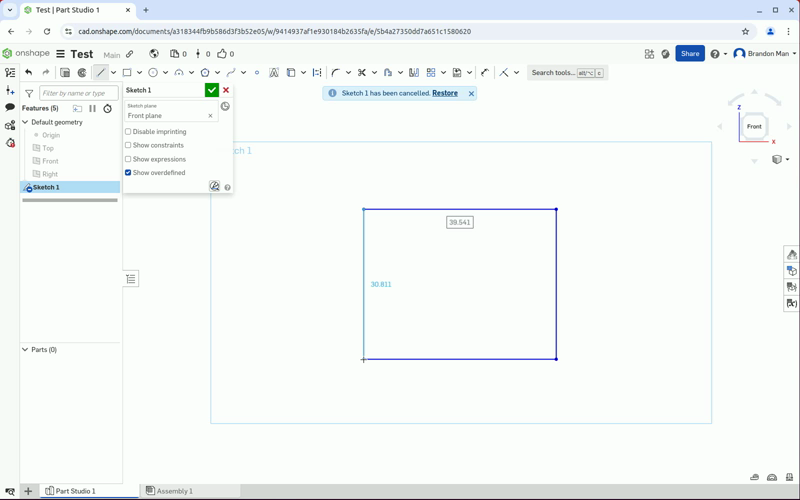
key_up(shift)
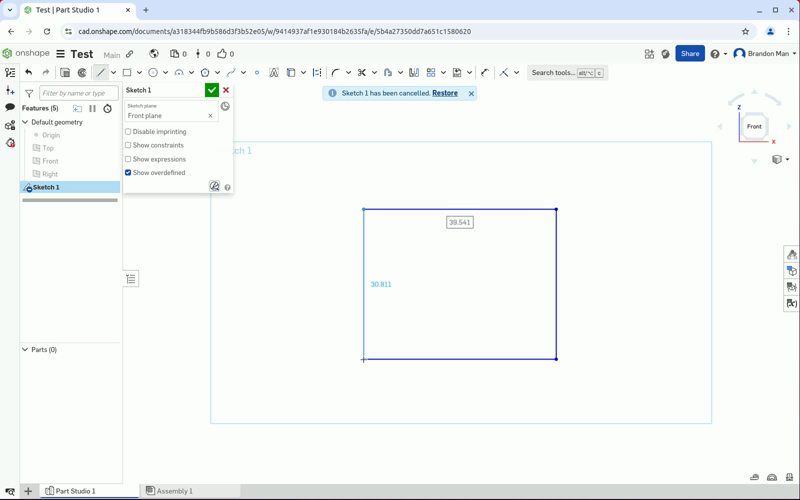
click(363, 359)
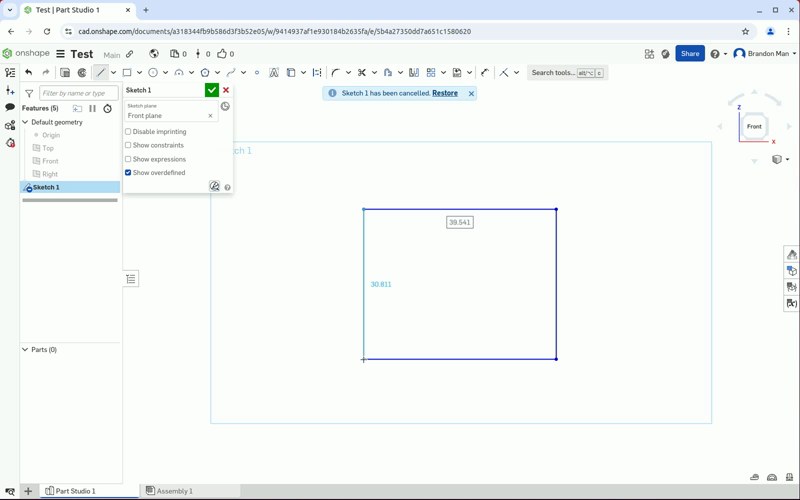
key(esc)
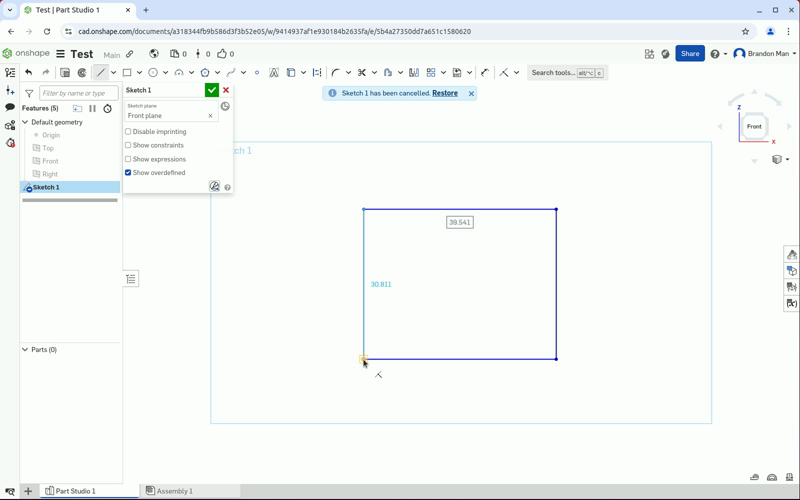
mouse_move(477, 236)
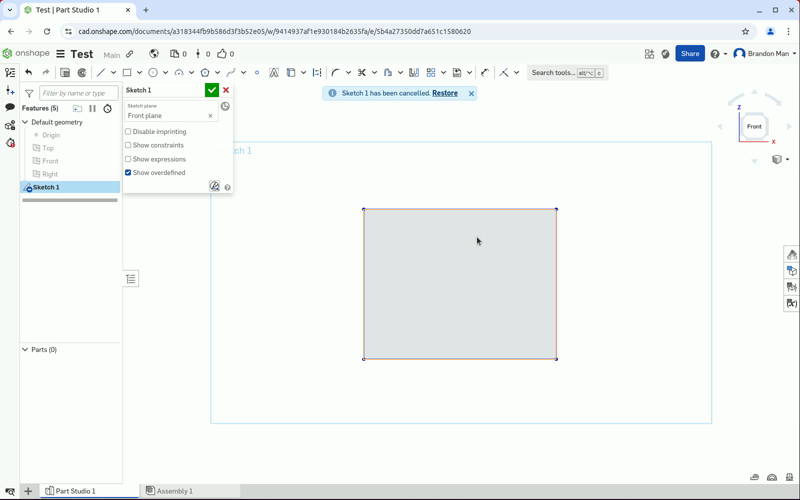
click(477, 236)
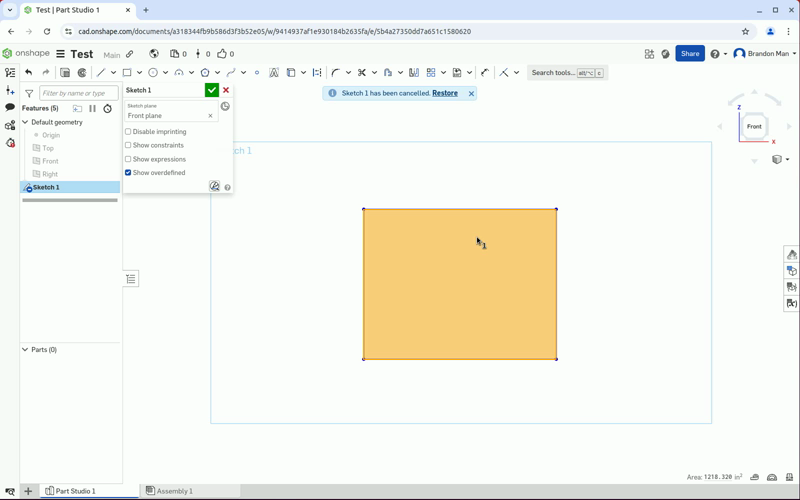
mouse_move(73, 352)
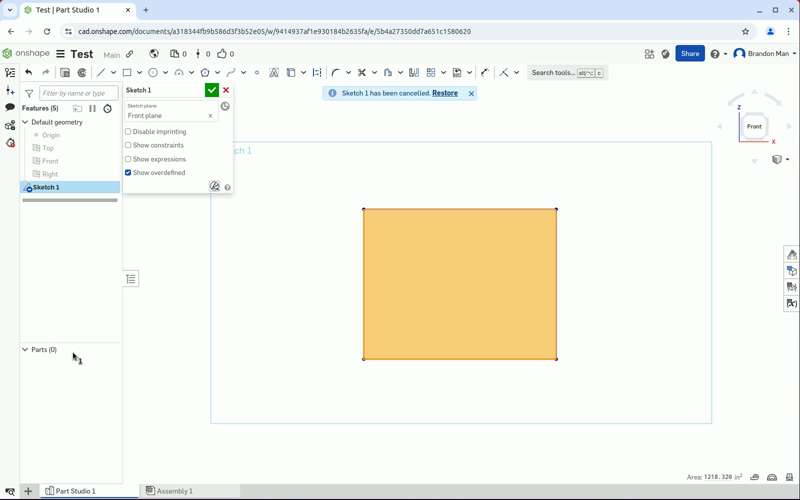
key(shift+y)
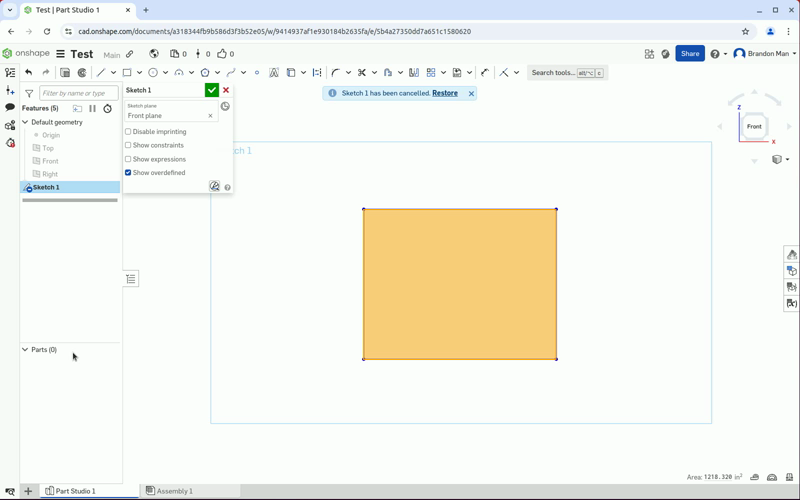
key(shift+e)
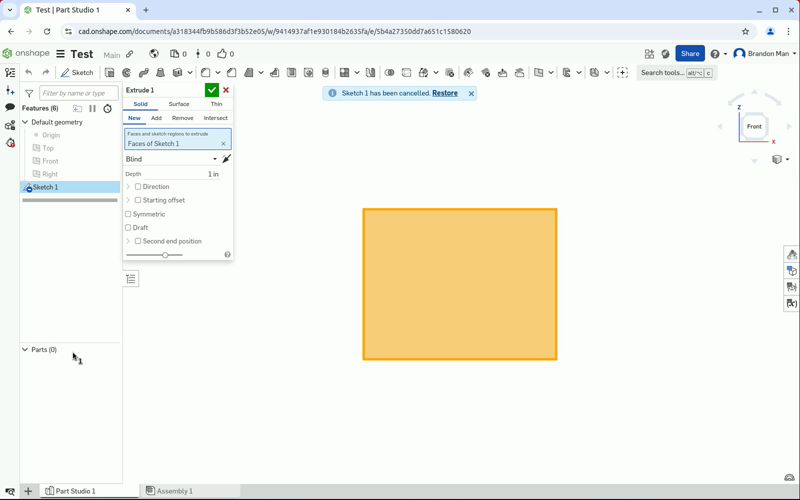
mouse_move(143, 106)
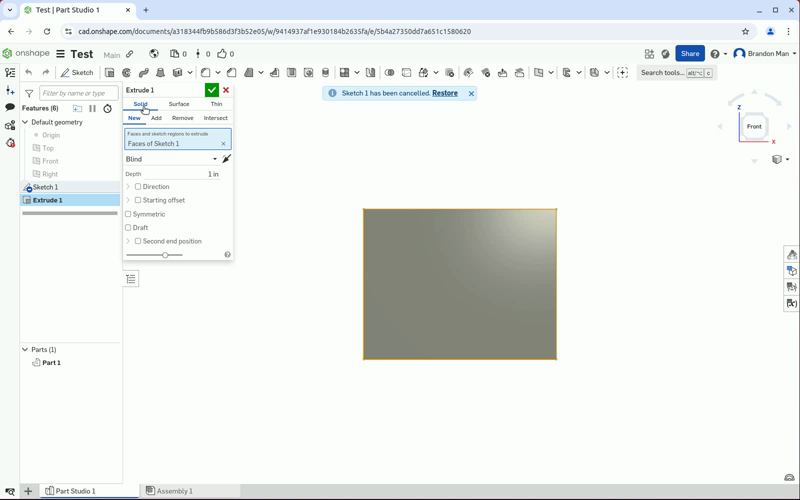
click(143, 106)
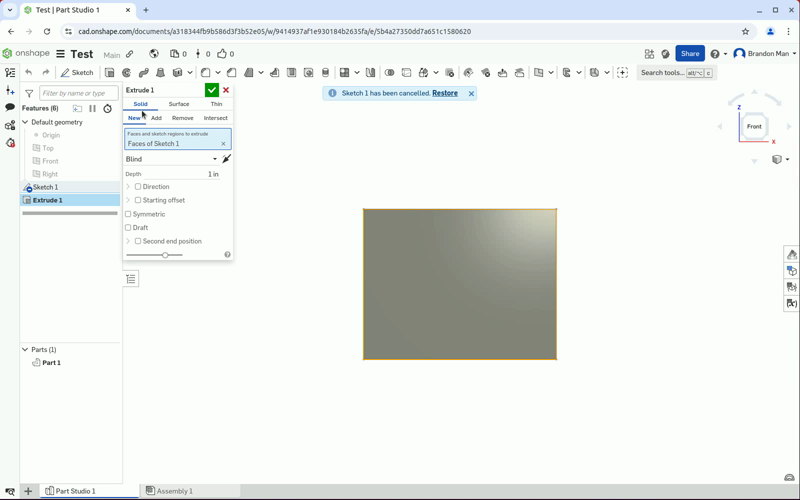
mouse_move(137, 120)
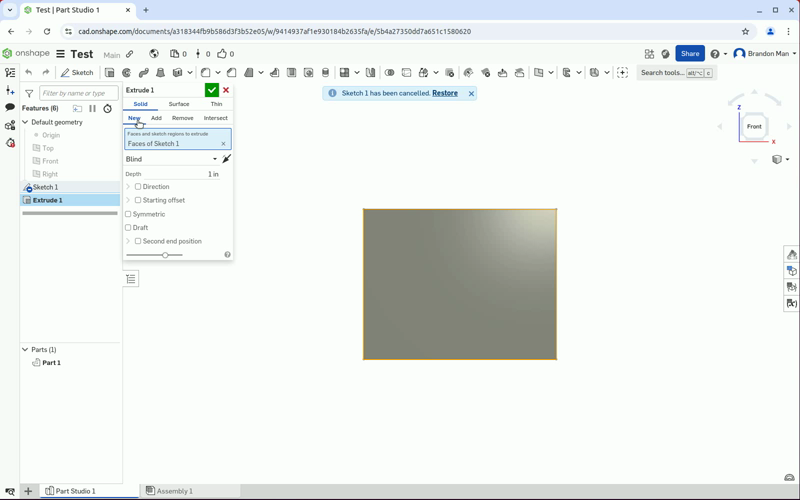
click(137, 120)
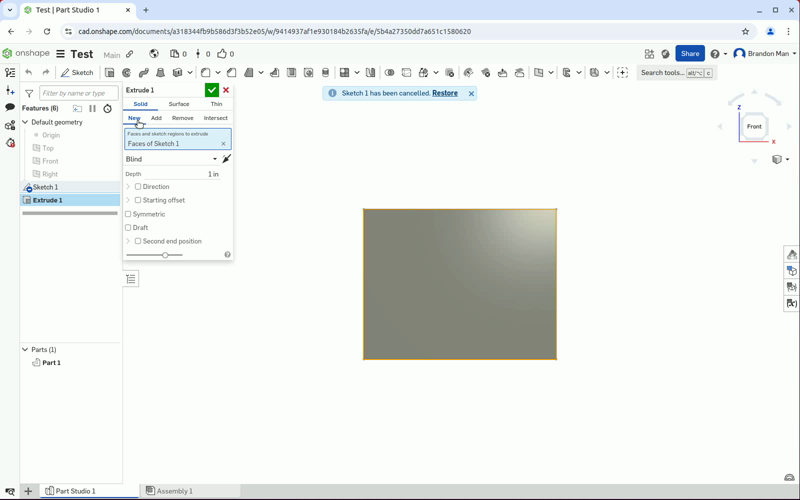
key(tab, 4)
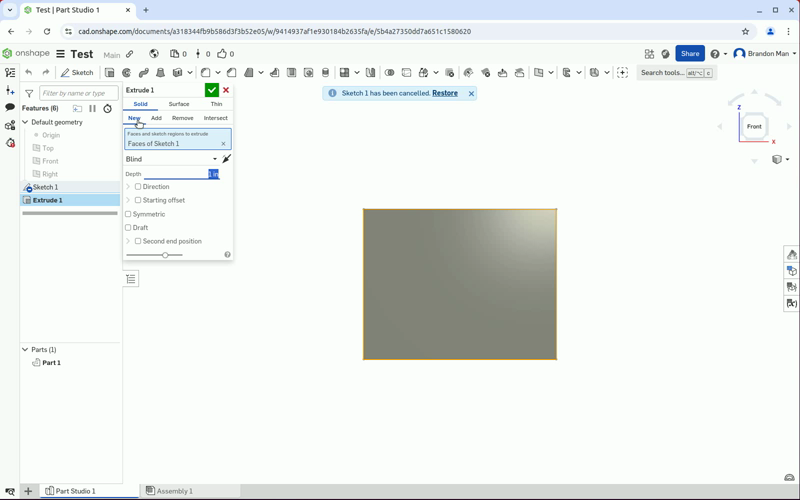
text(23.108)
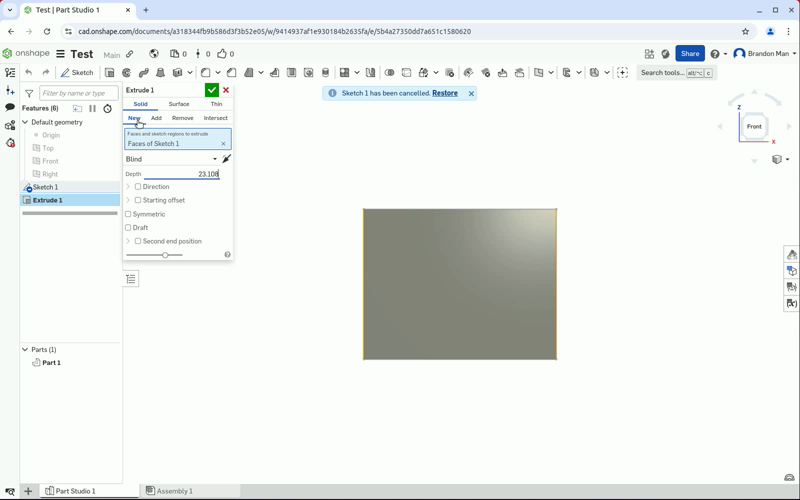
key(enter)
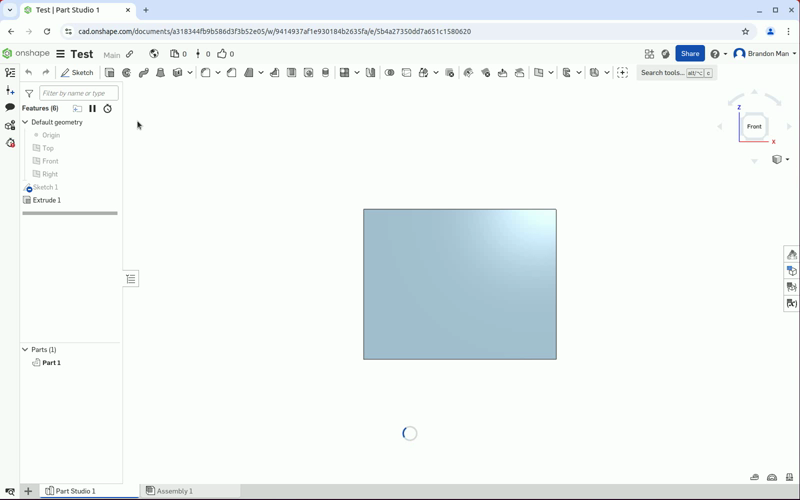
key(shift+h)
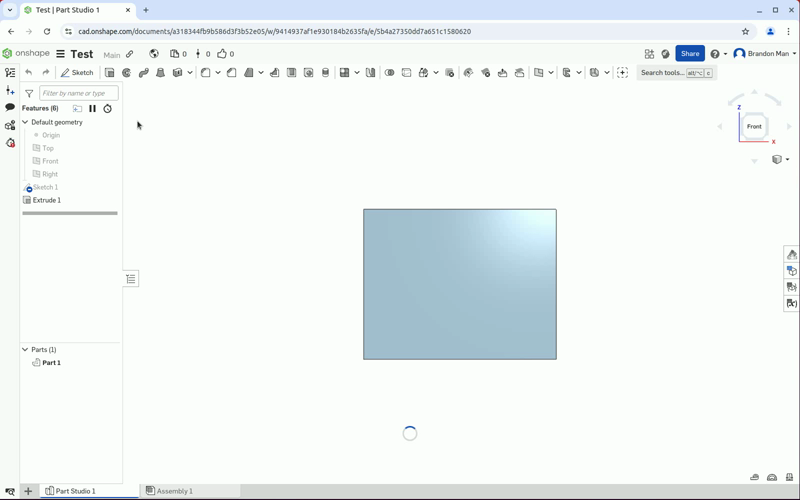
key(shift+h)
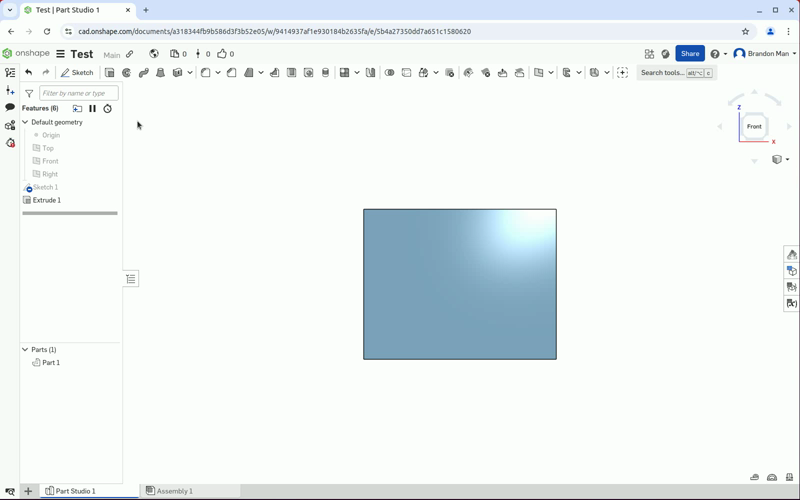
mouse_move(73, 189)
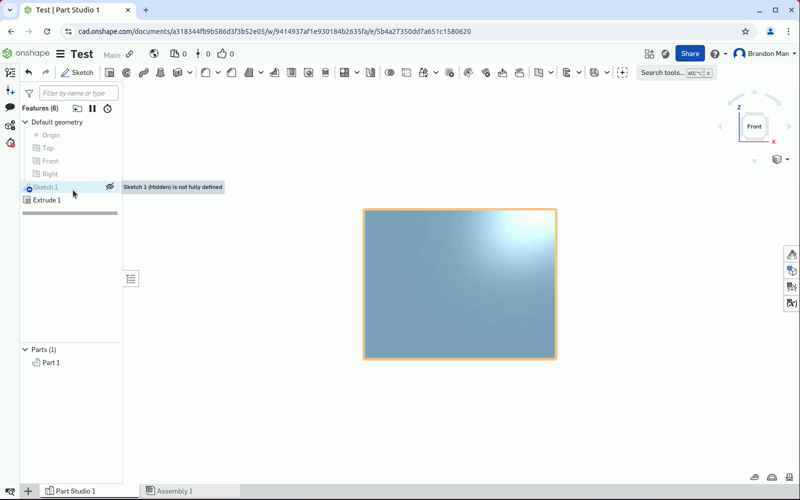
click(73, 189)
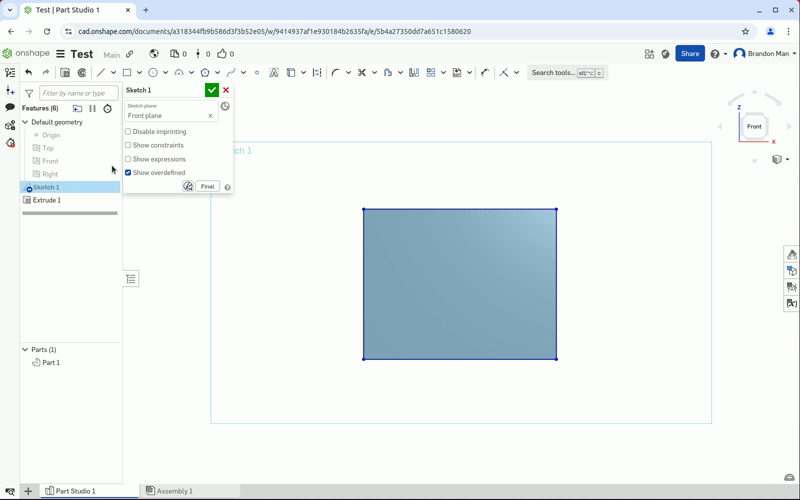
mouse_move(229, 92)
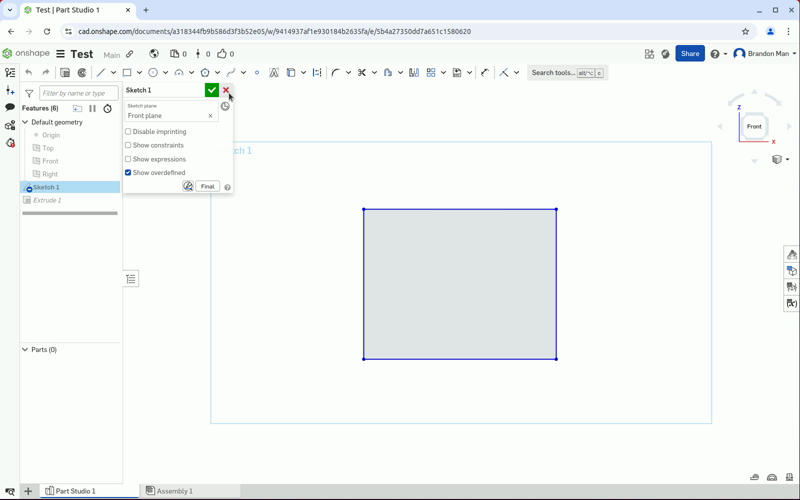
click(229, 92)
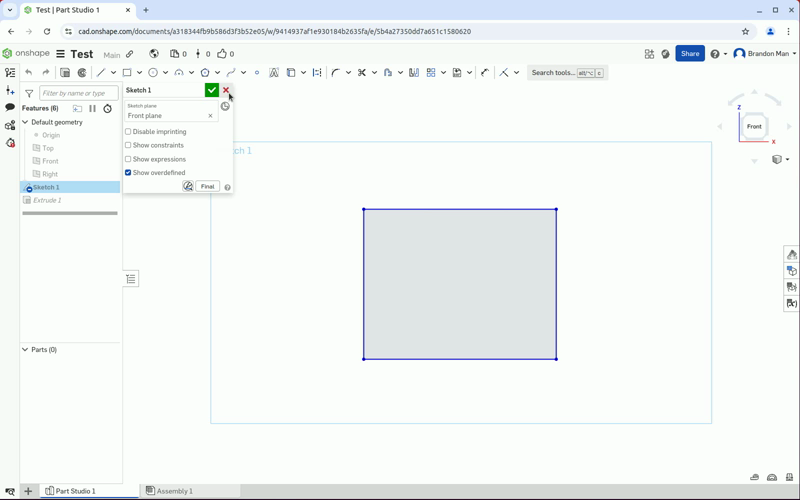
key(shift+s)
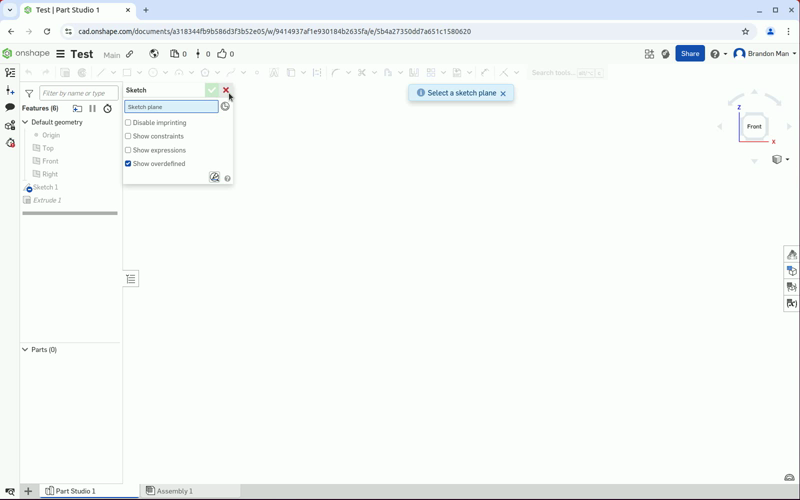
mouse_move(73, 163)
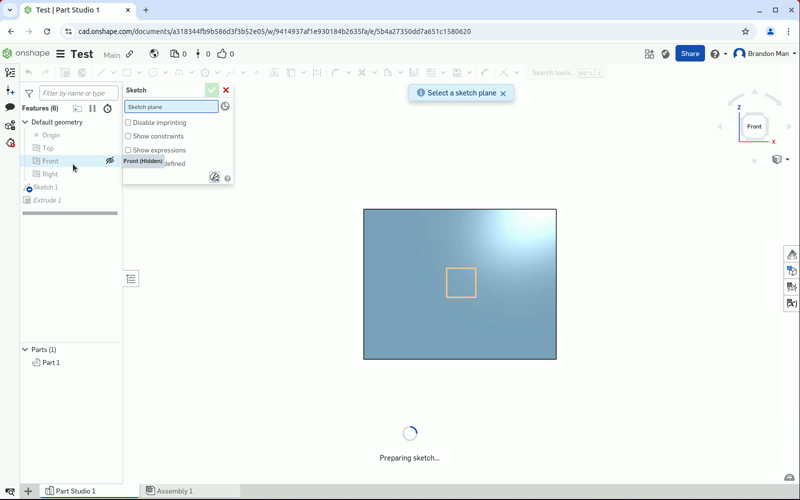
click(73, 163)
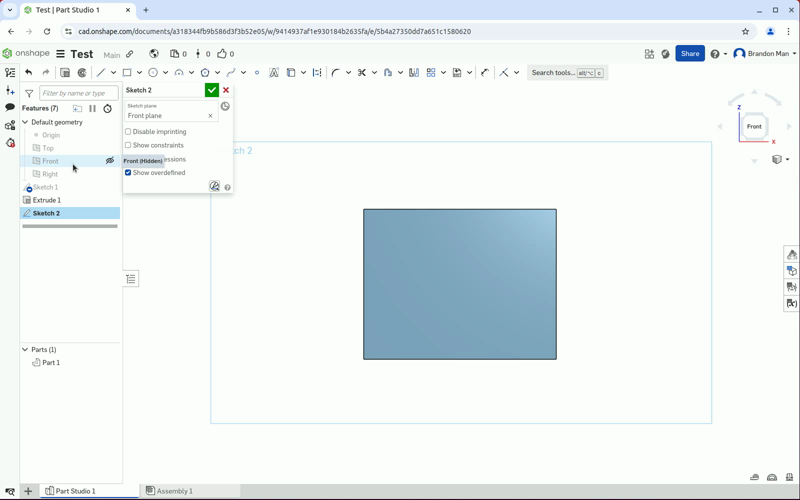
mouse_move(73, 352)
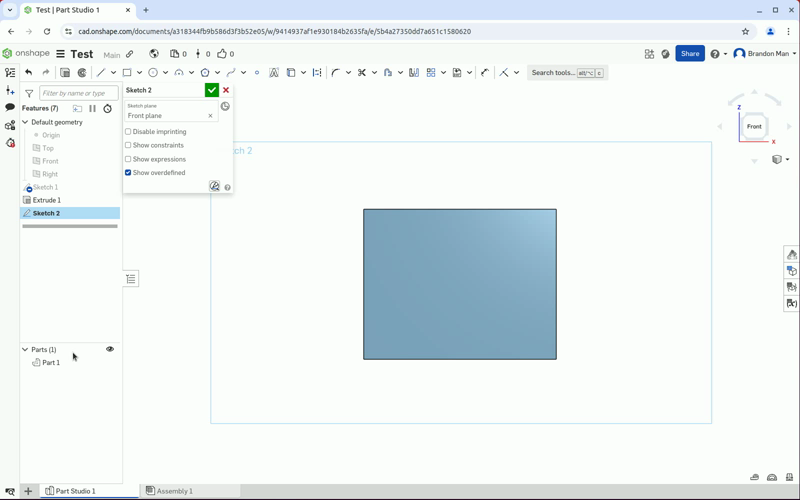
key(y)
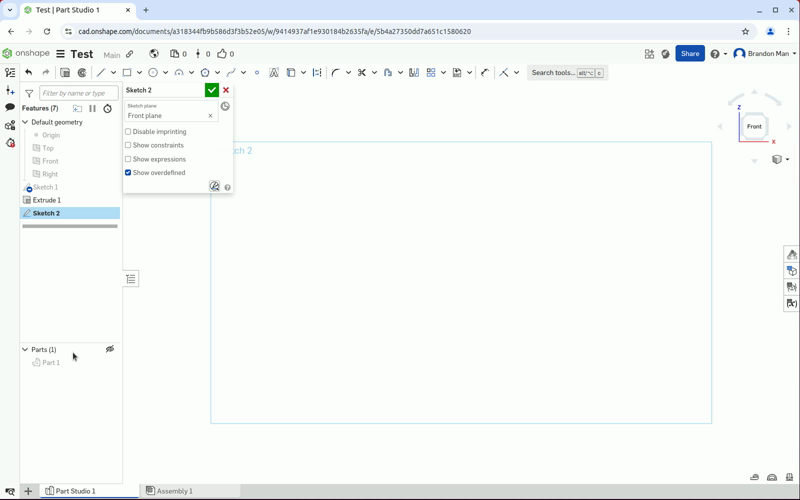
key(l)
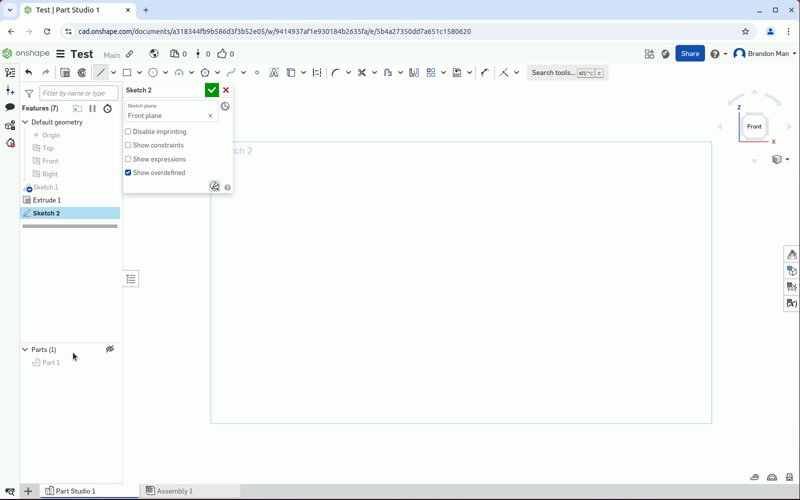
key_down(shift)
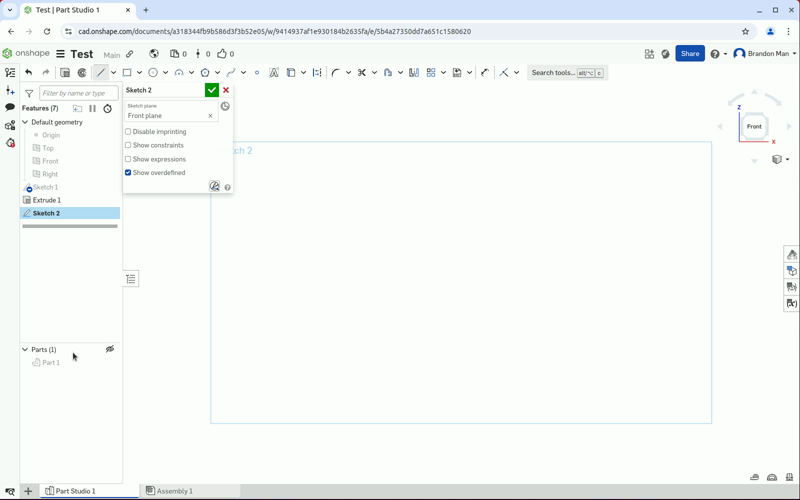
mouse_move(375, 347)
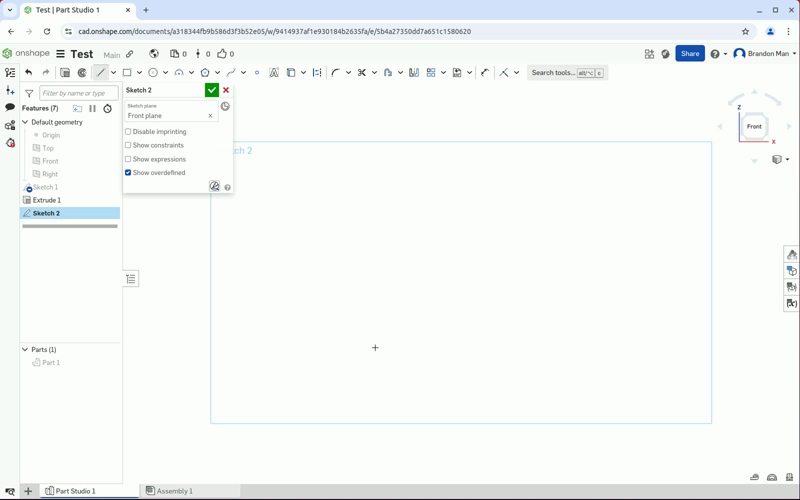
click(375, 347)
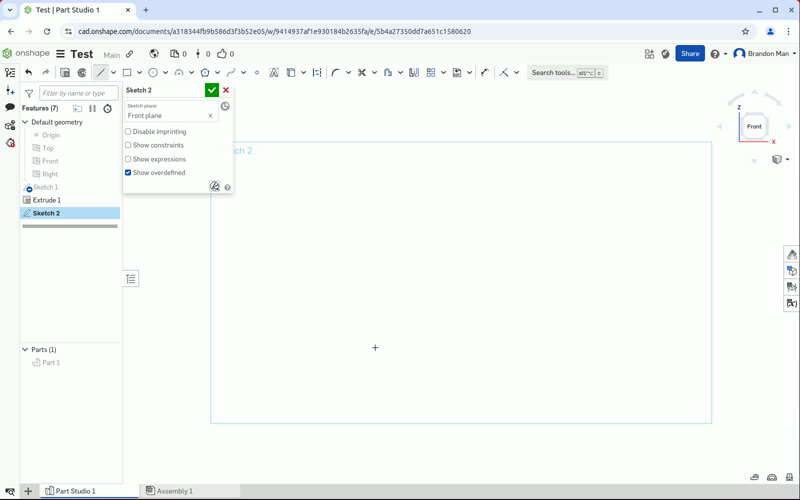
key_up(shift)
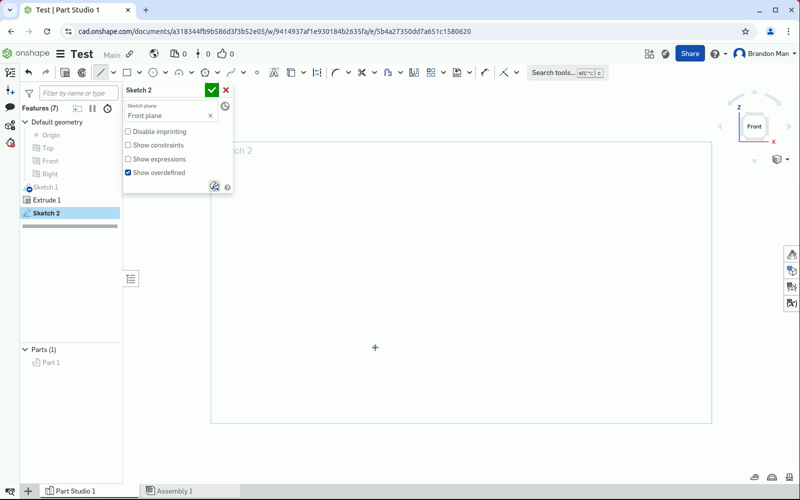
key_down(shift)
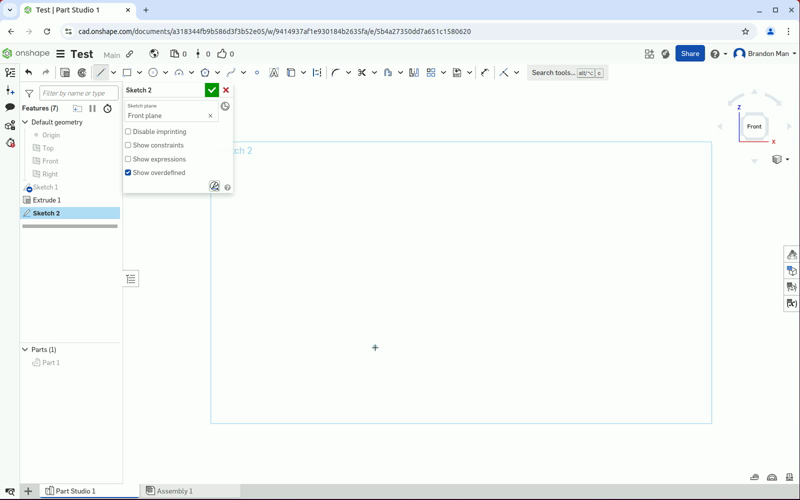
mouse_move(545, 347)
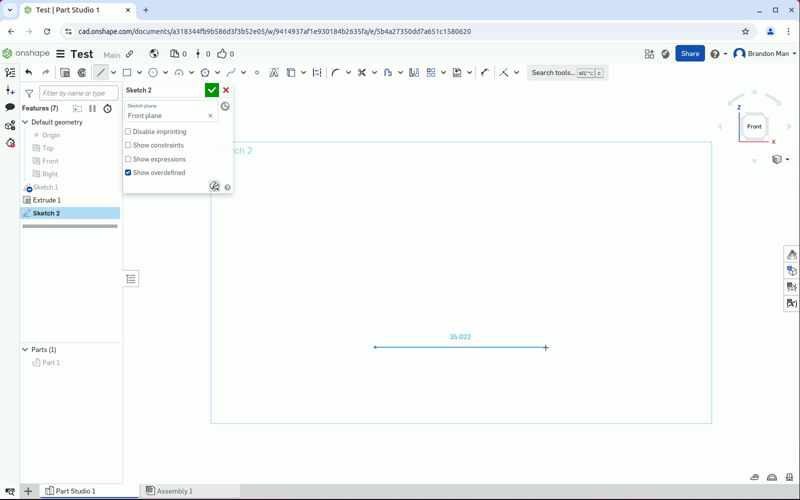
click(545, 347)
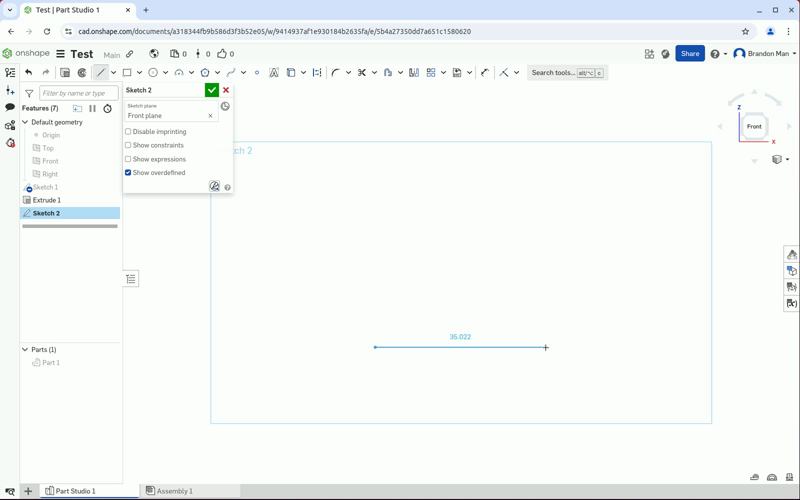
key_up(shift)
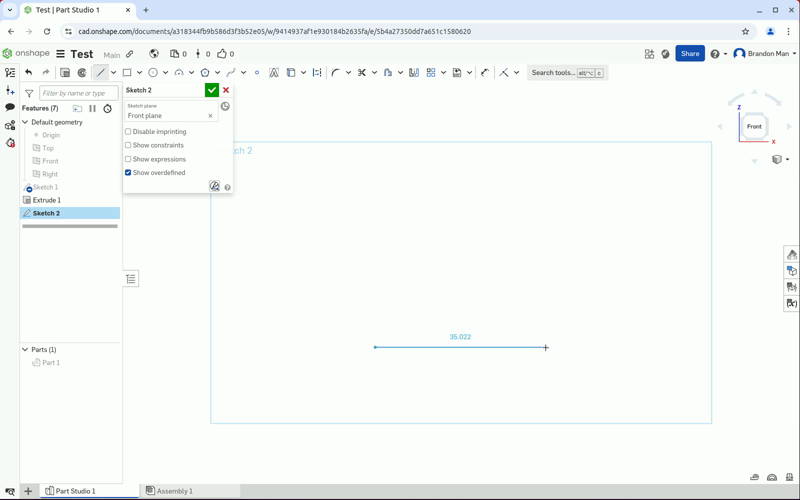
key_down(shift)
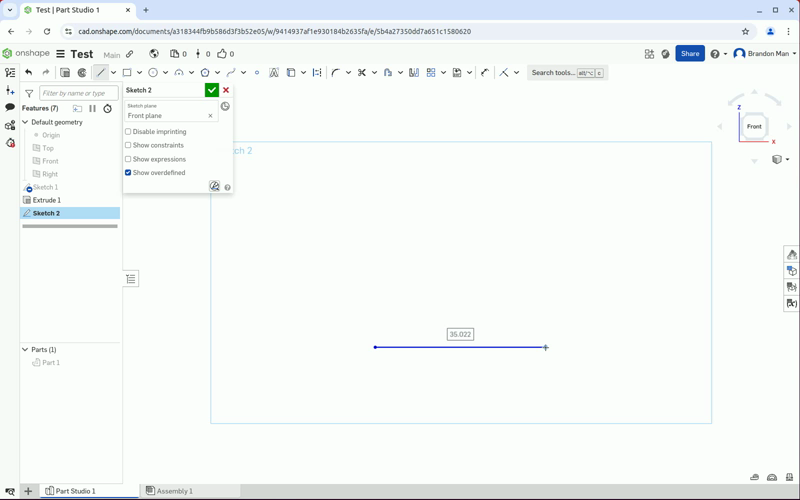
mouse_move(545, 219)
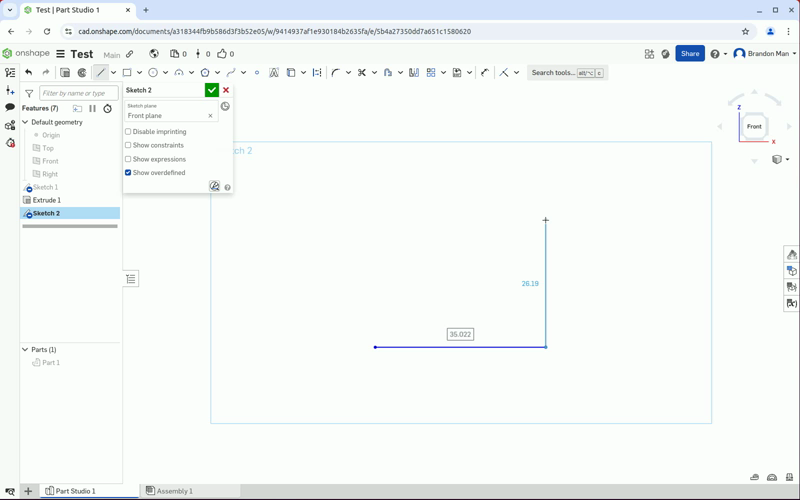
click(545, 219)
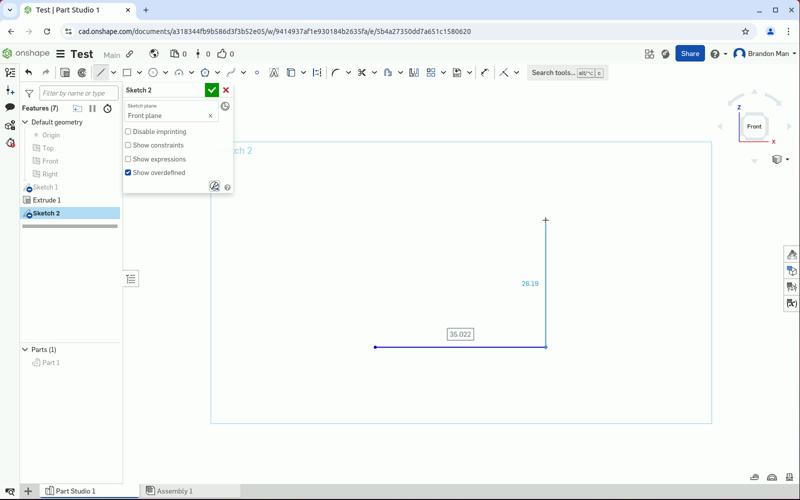
key_up(shift)
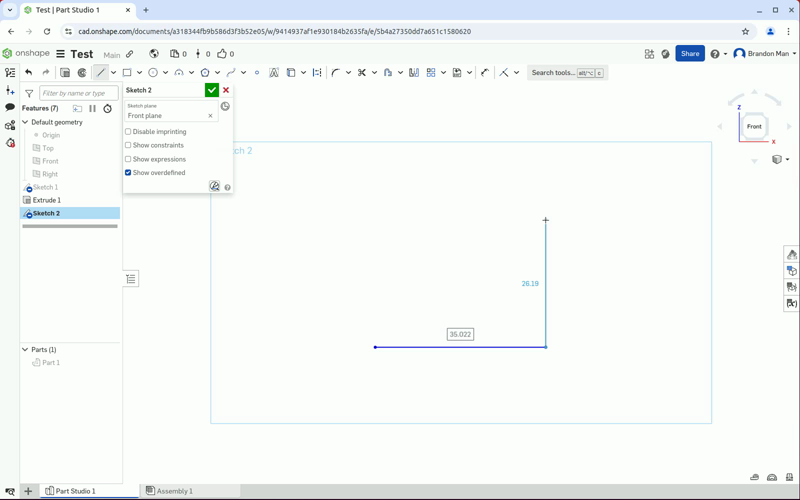
key_down(shift)
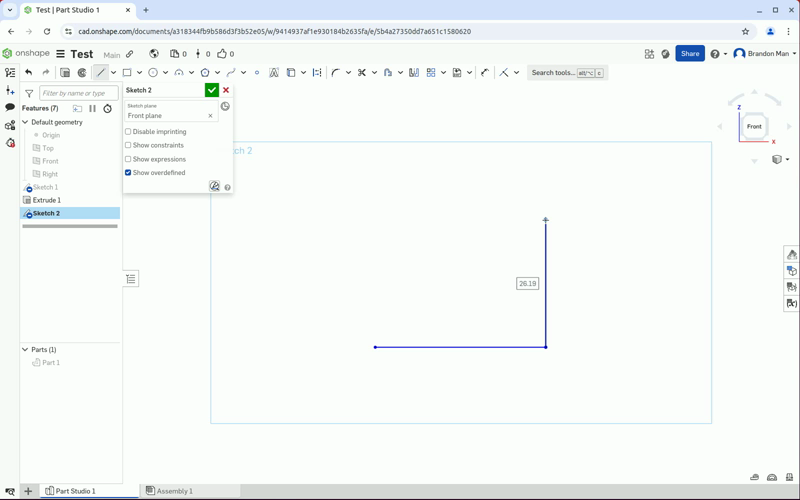
mouse_move(375, 219)
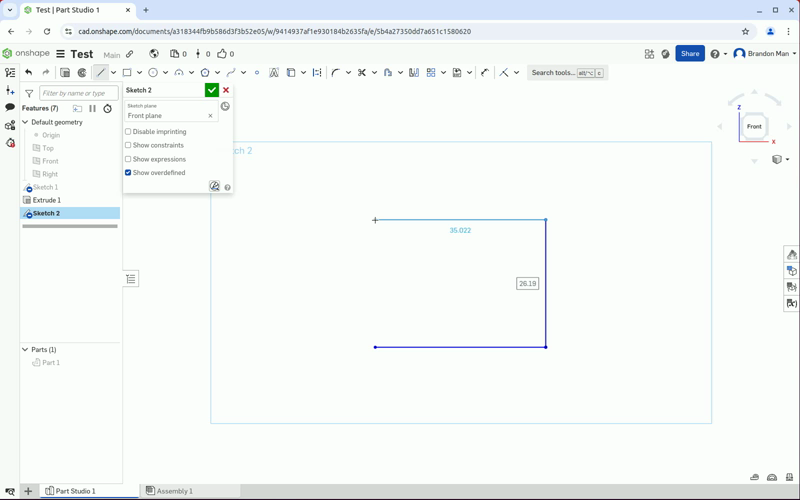
click(375, 219)
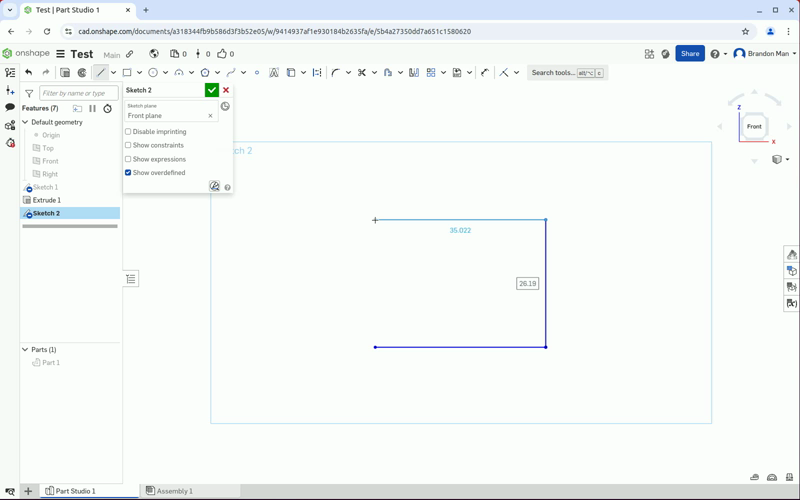
key_up(shift)
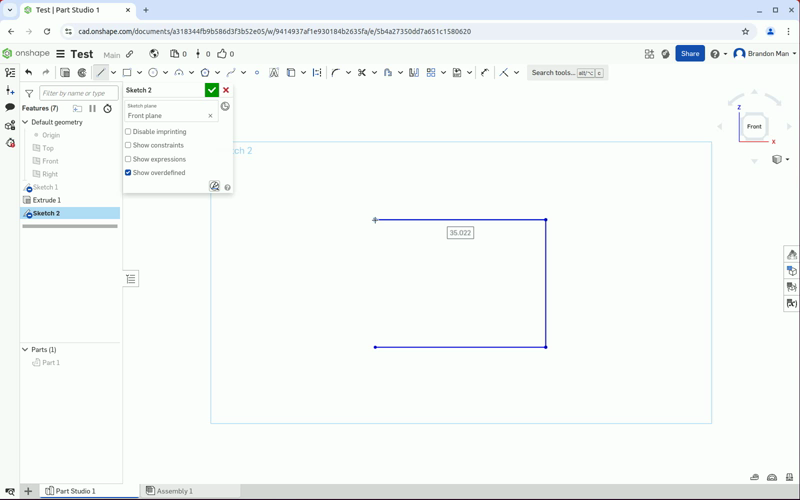
key_down(shift)
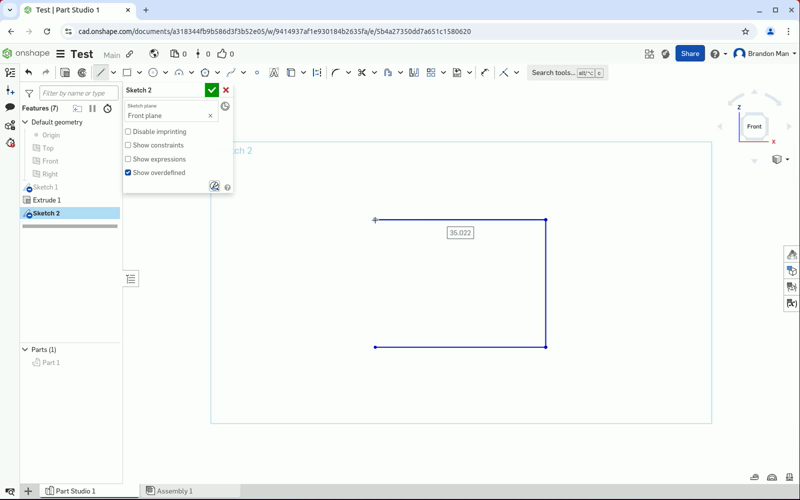
mouse_move(375, 347)
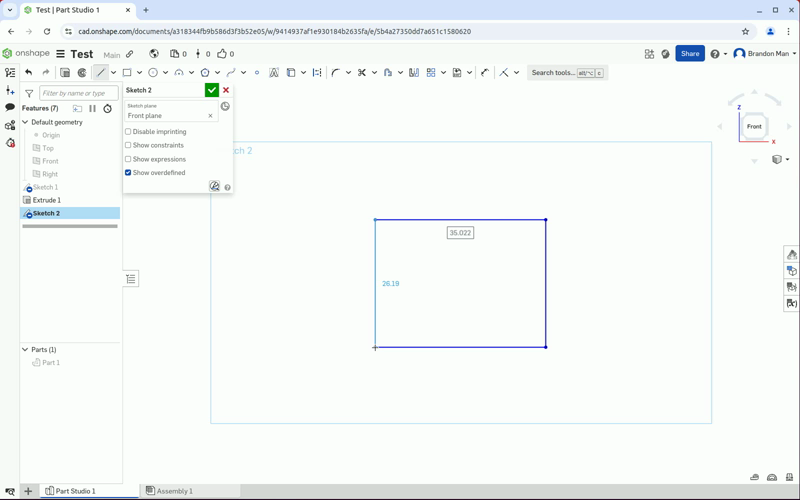
key_up(shift)
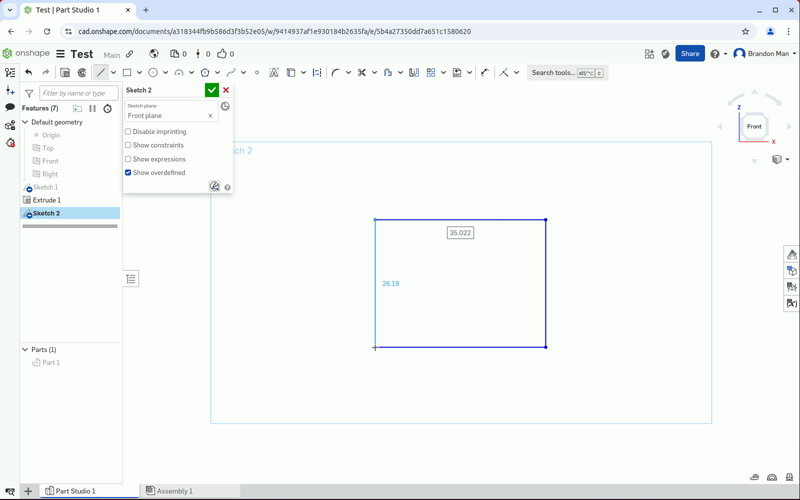
click(375, 347)
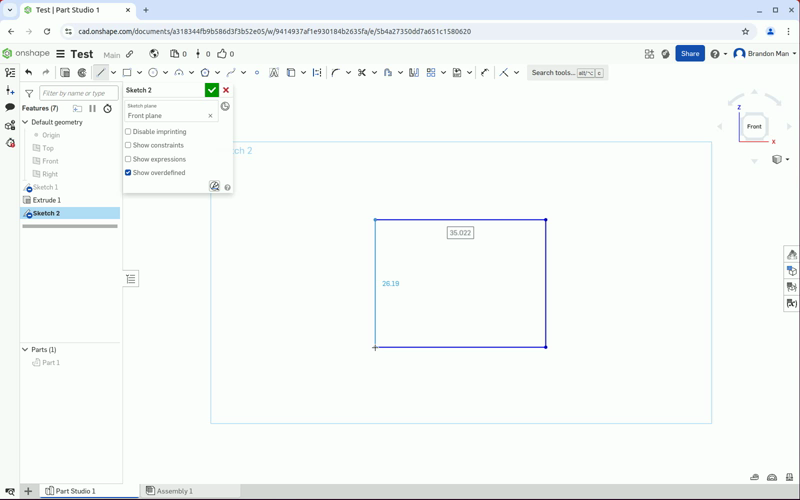
key(esc)
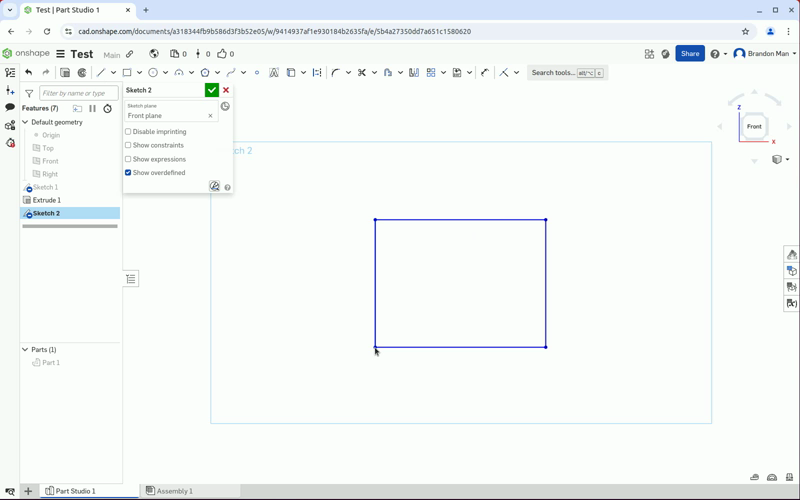
mouse_move(459, 292)
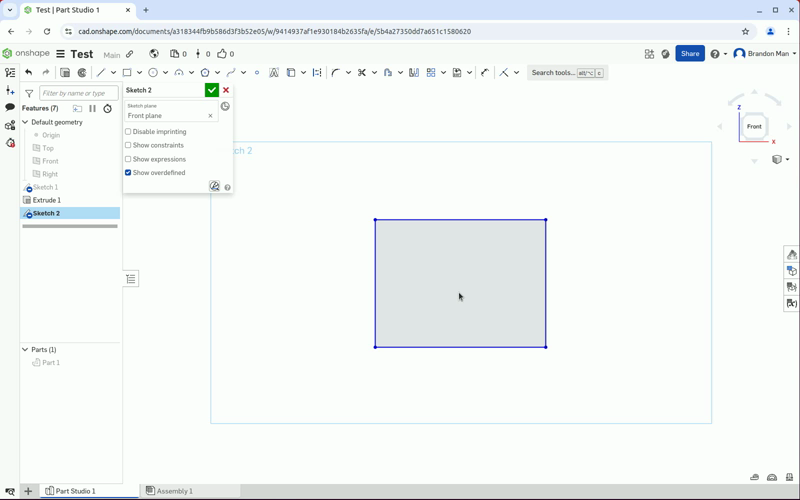
click(459, 292)
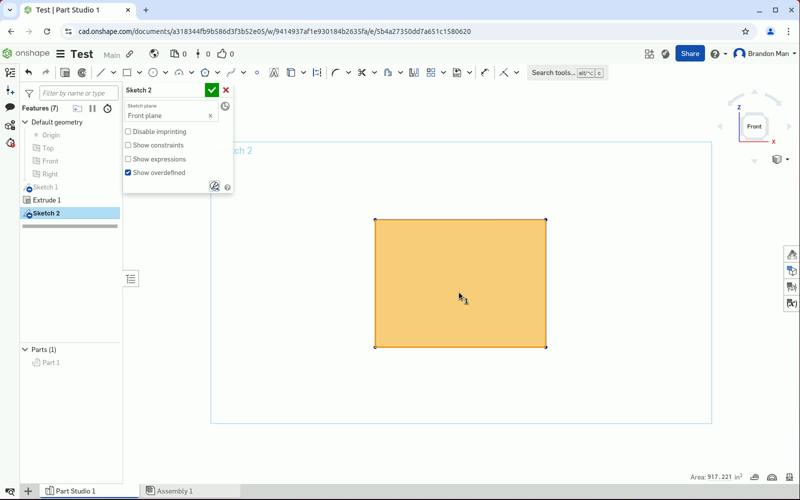
mouse_move(73, 352)
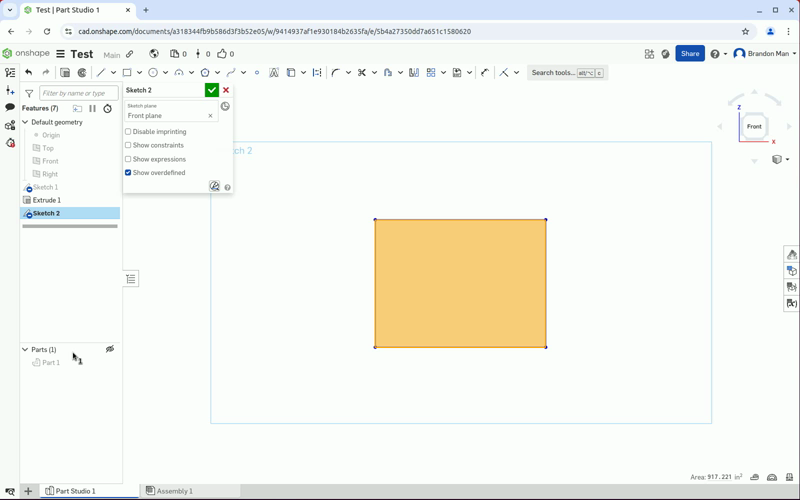
key(shift+y)
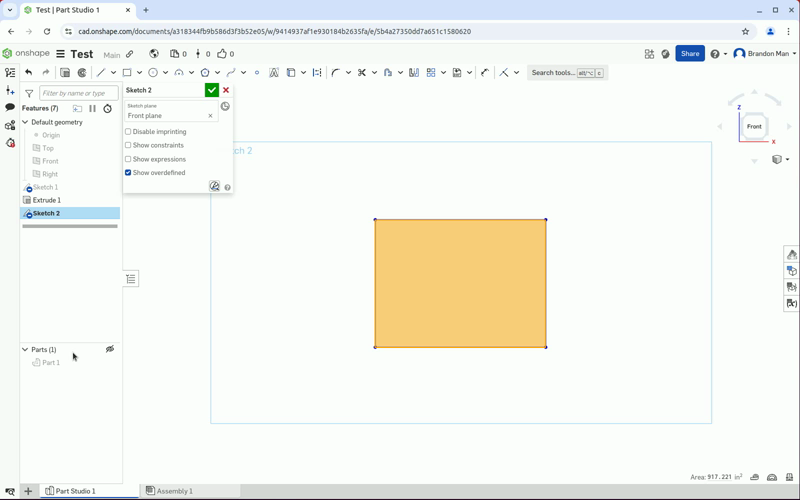
key(shift+e)
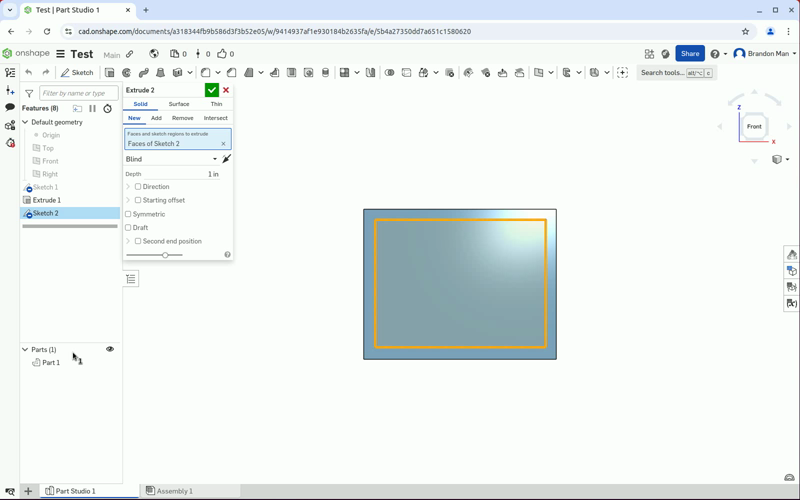
mouse_move(143, 106)
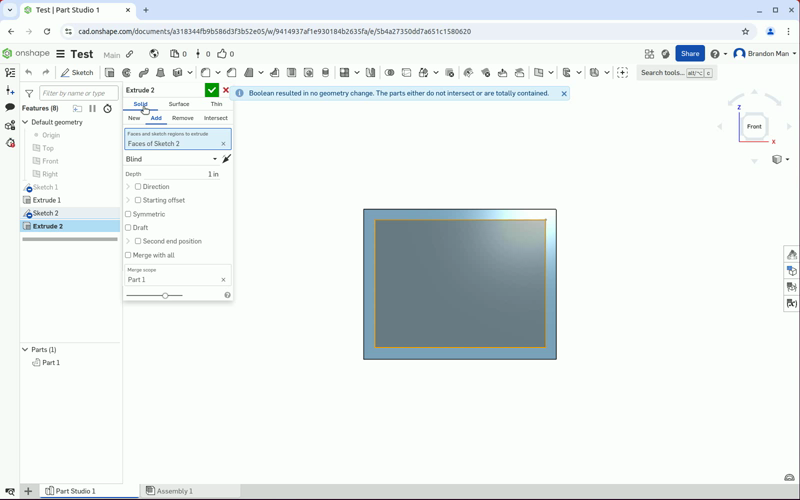
click(143, 106)
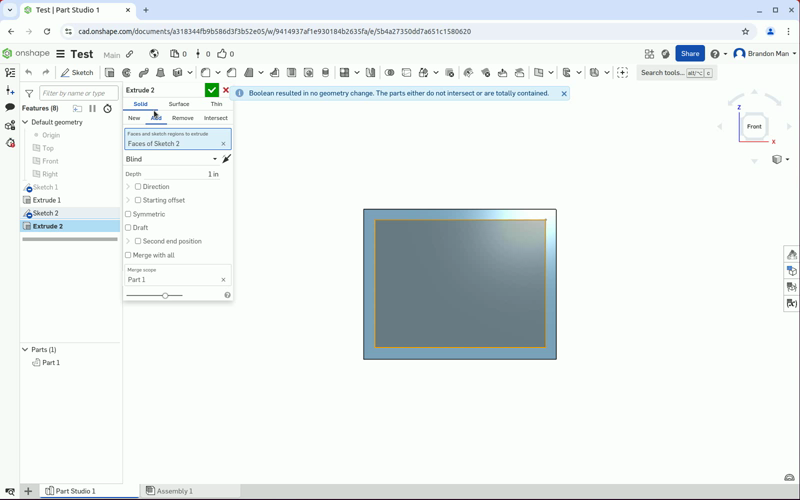
mouse_move(186, 120)
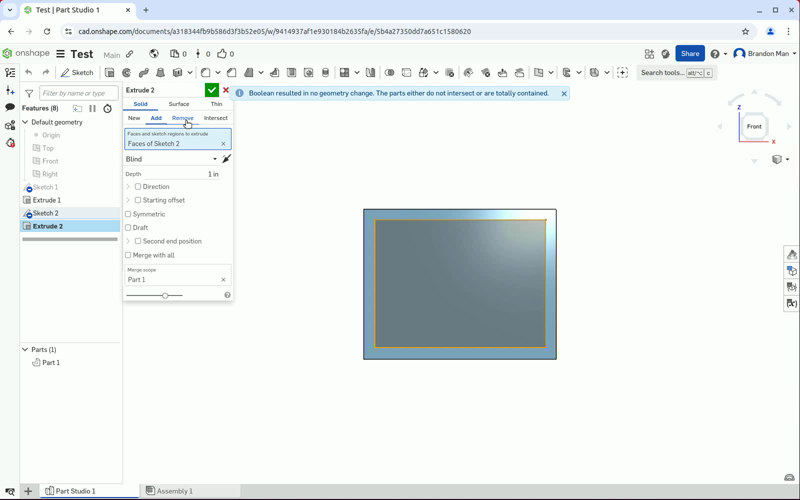
click(186, 120)
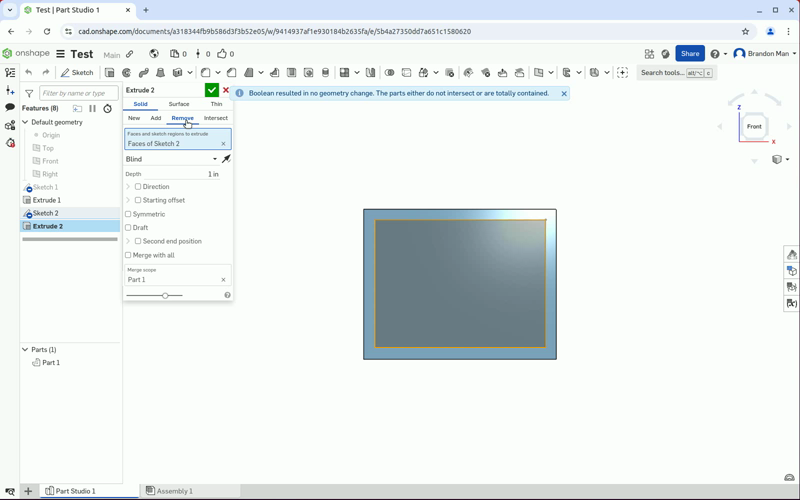
key(tab, 4)
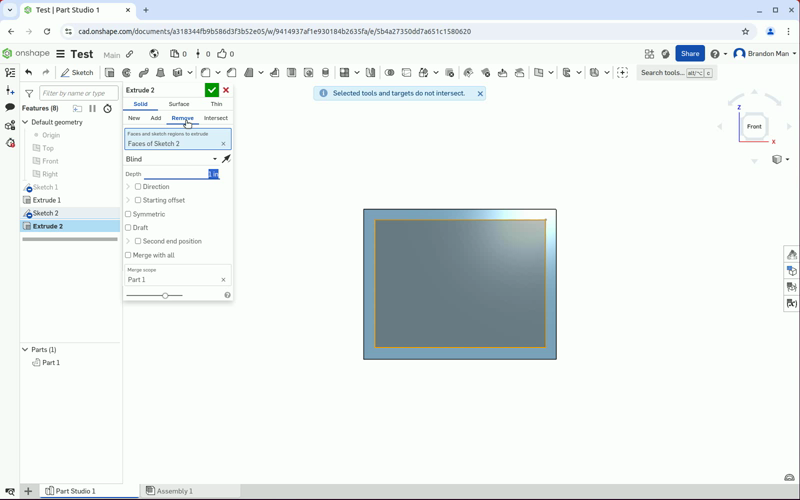
text(23.108)
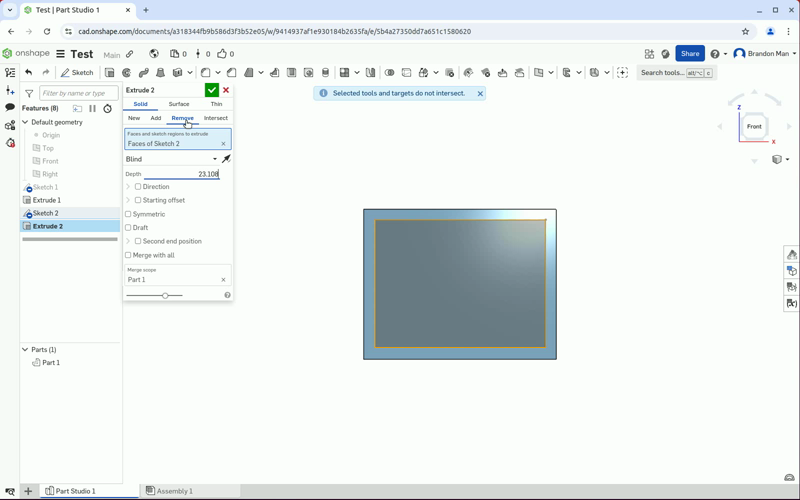
key(tab, 3)
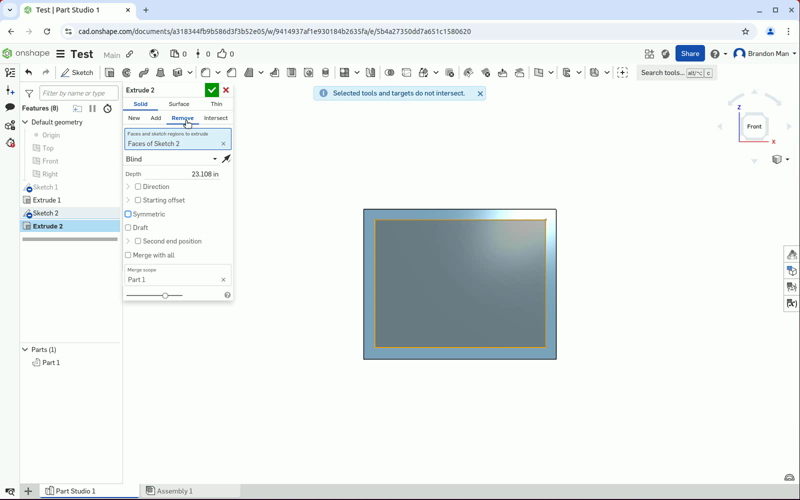
key(space)
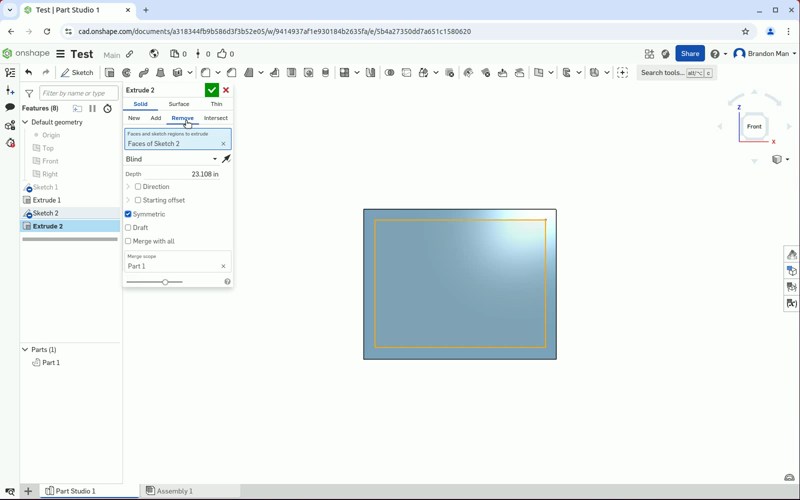
key(tab, 2)
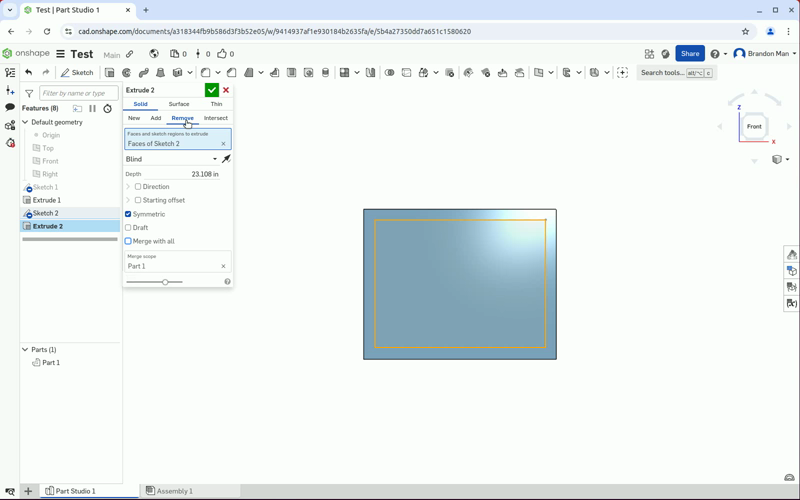
key(space)
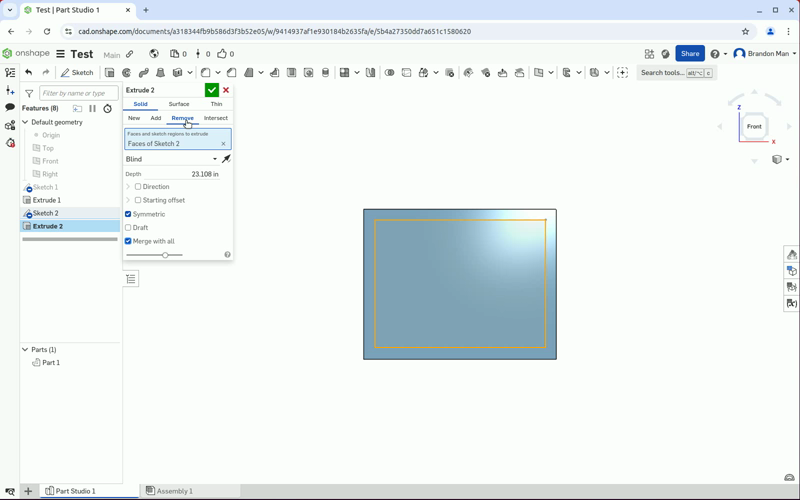
key(enter)
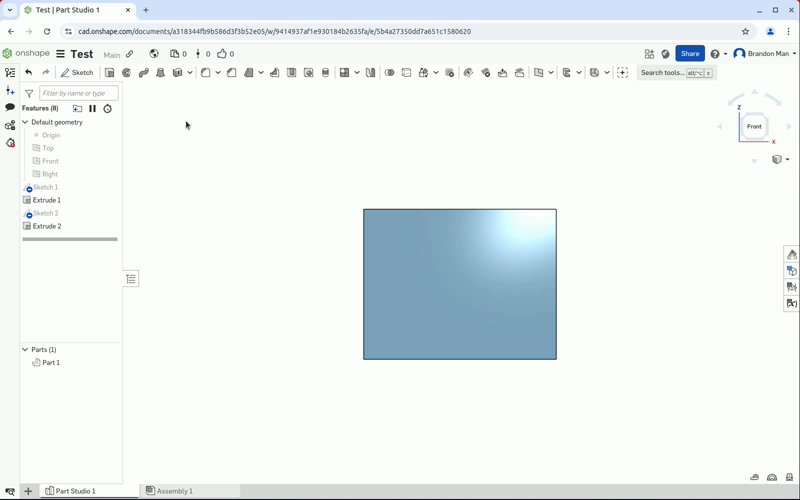
key(shift+h)
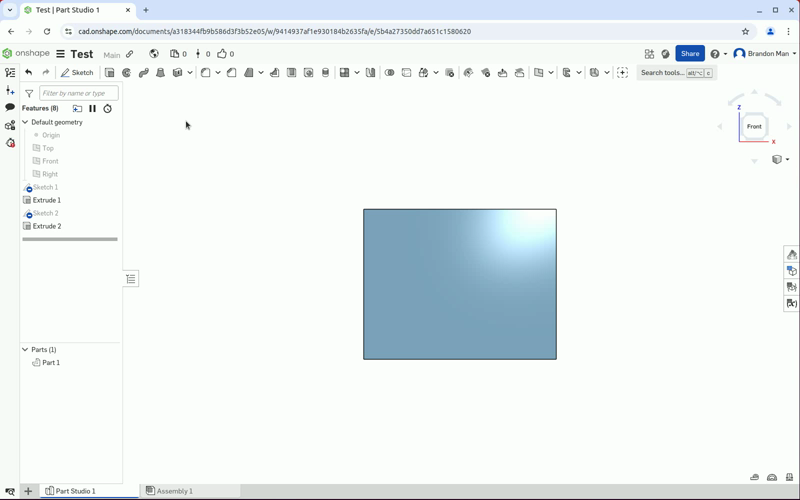
key(shift+h)
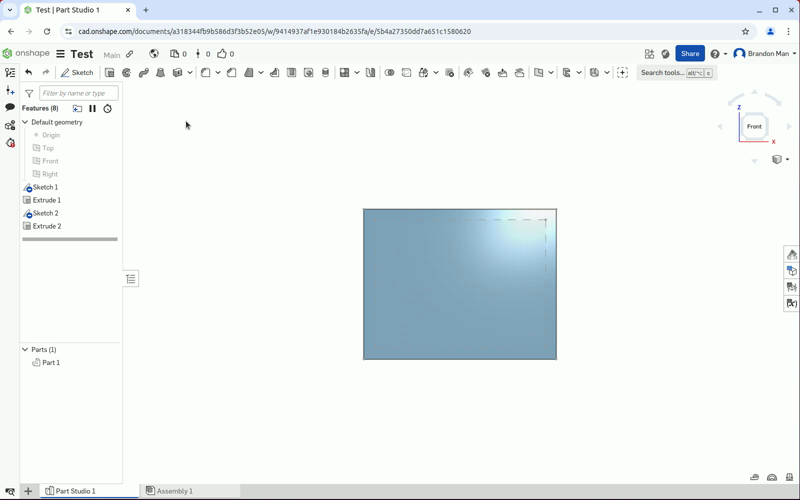
key(shift+7)
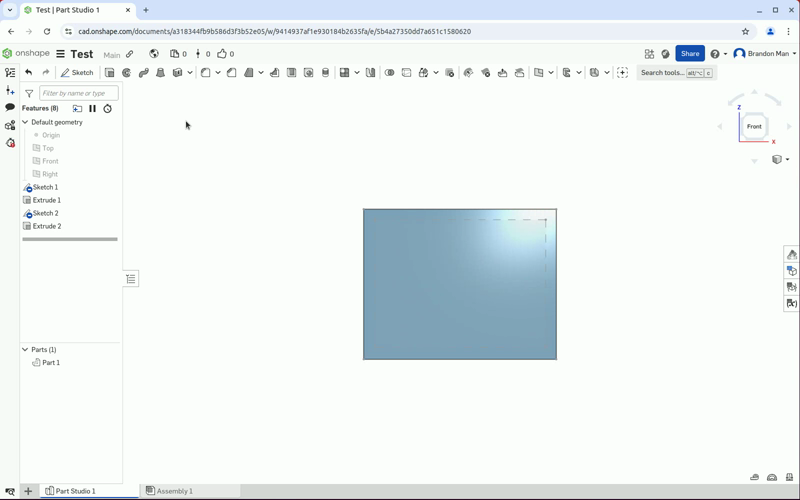
key(left, 2)
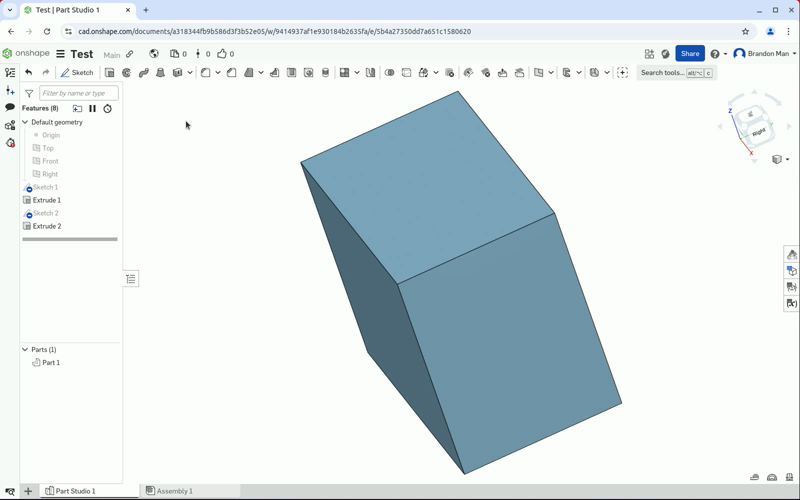
key(down, 2)
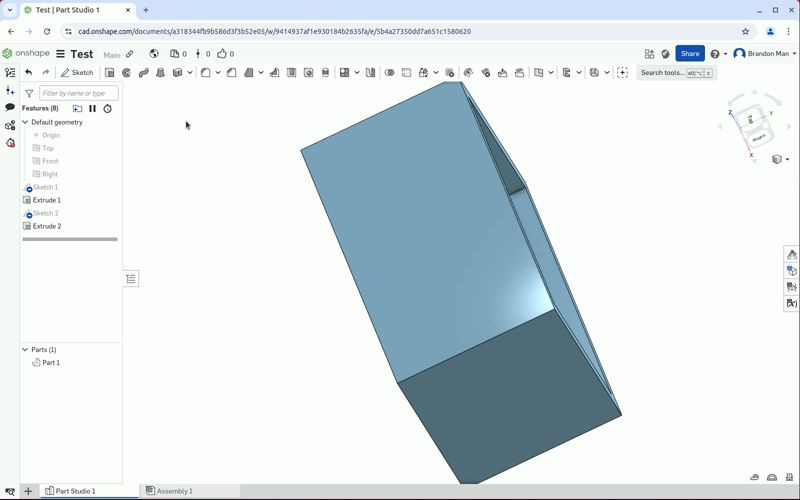
key(up, 2)
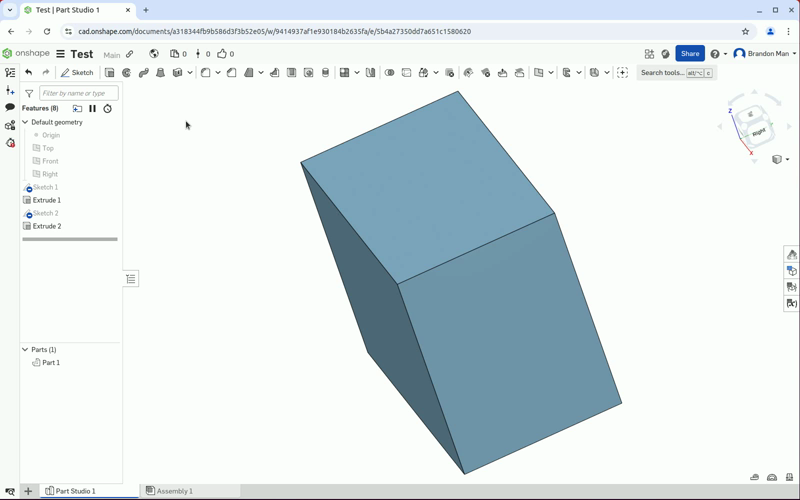
key(right, 2)
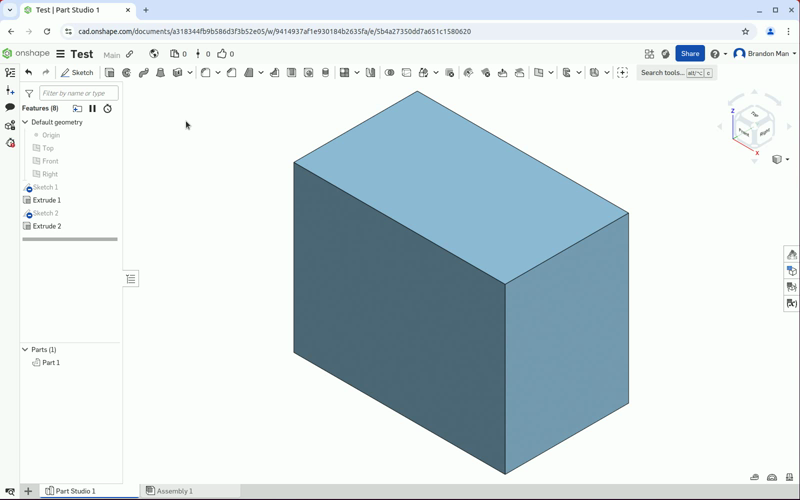
mouse_move(73, 189)
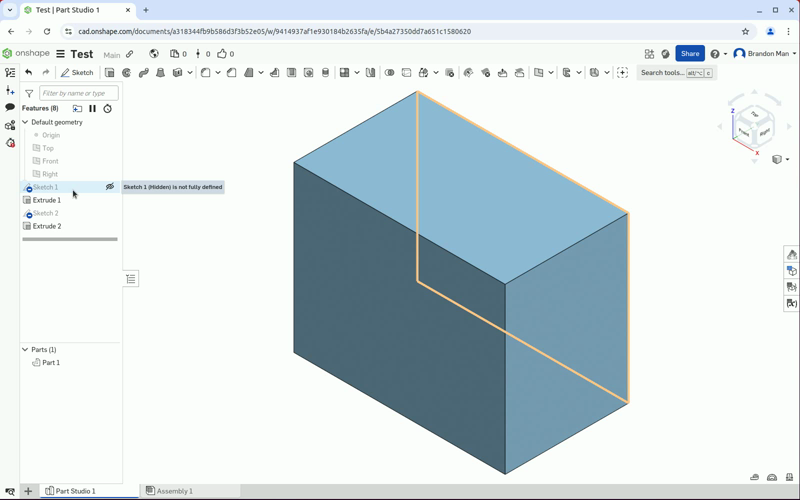
click(73, 189)